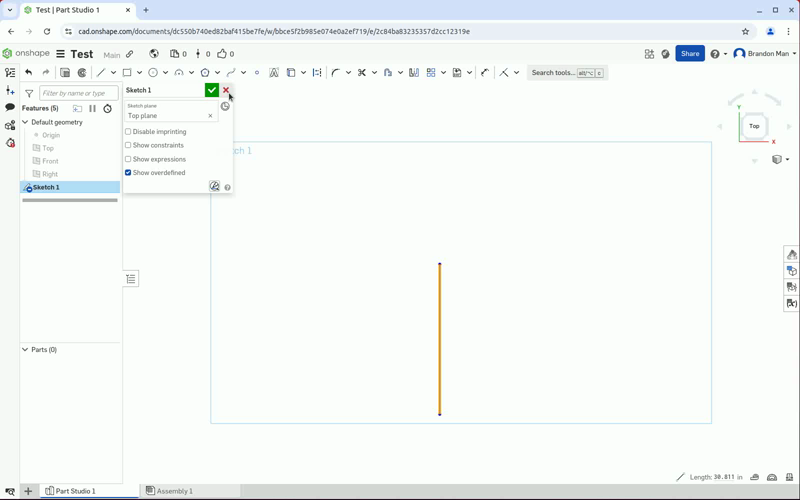
key(shift+h)
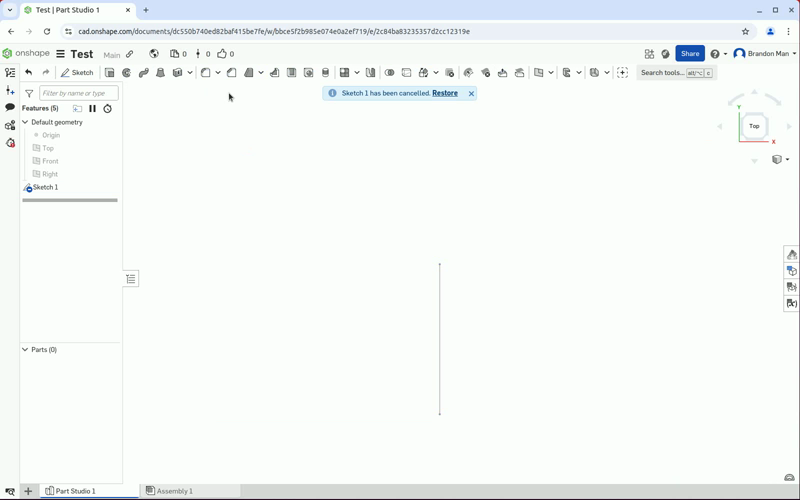
key(shift+s)
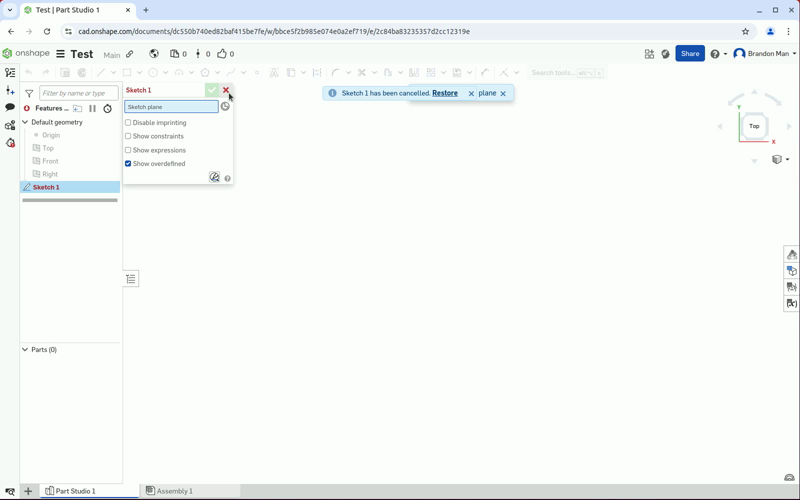
mouse_move(73, 150)
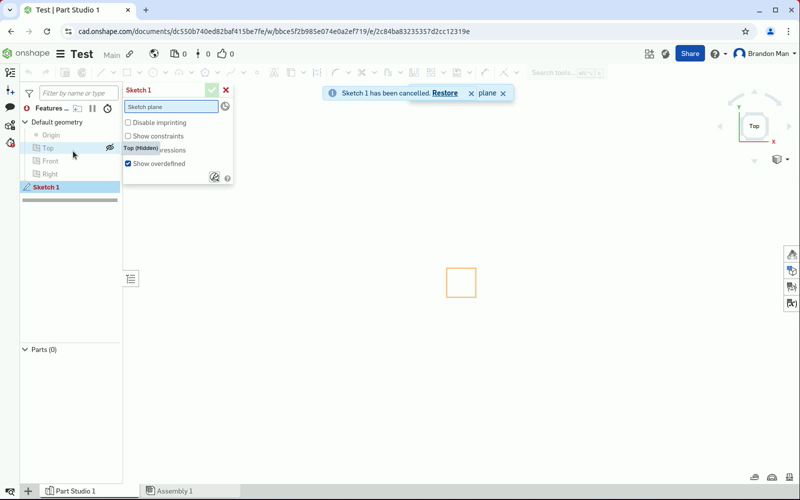
click(73, 150)
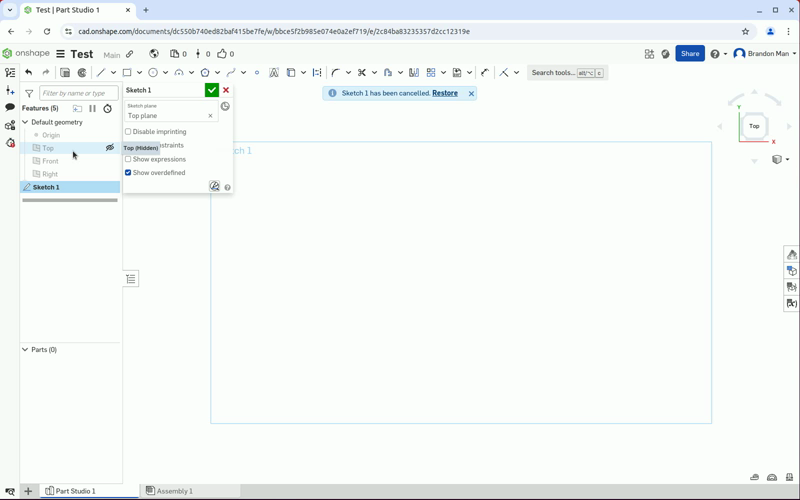
mouse_move(73, 352)
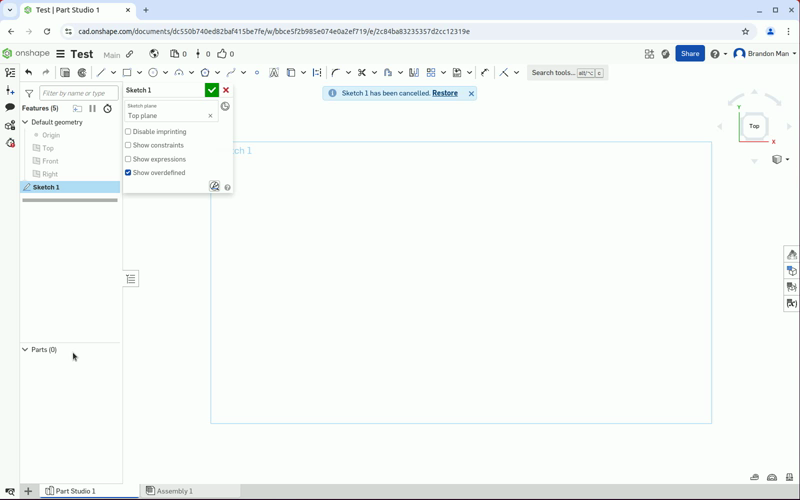
key(y)
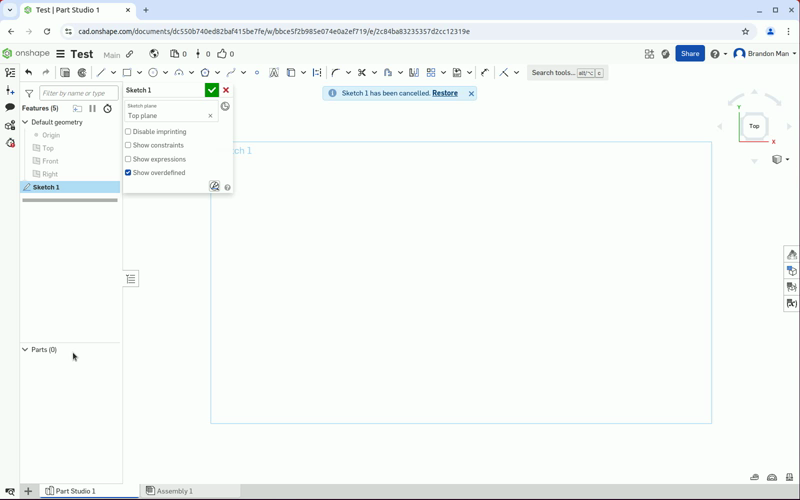
key(c)
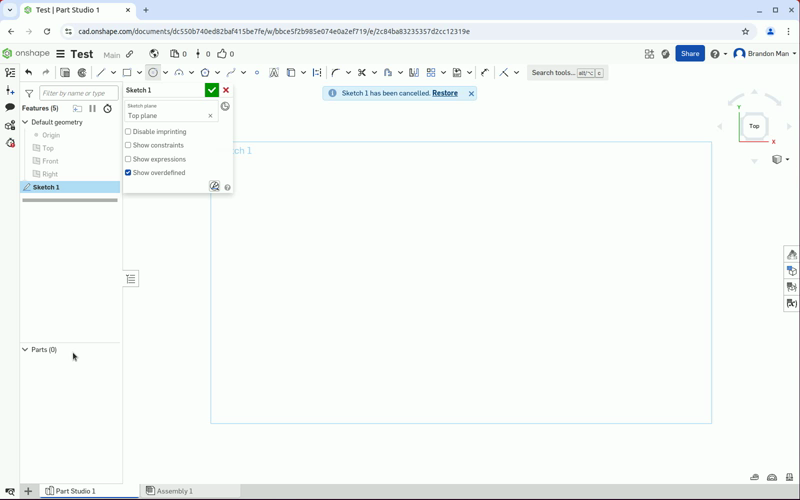
key_down(shift)
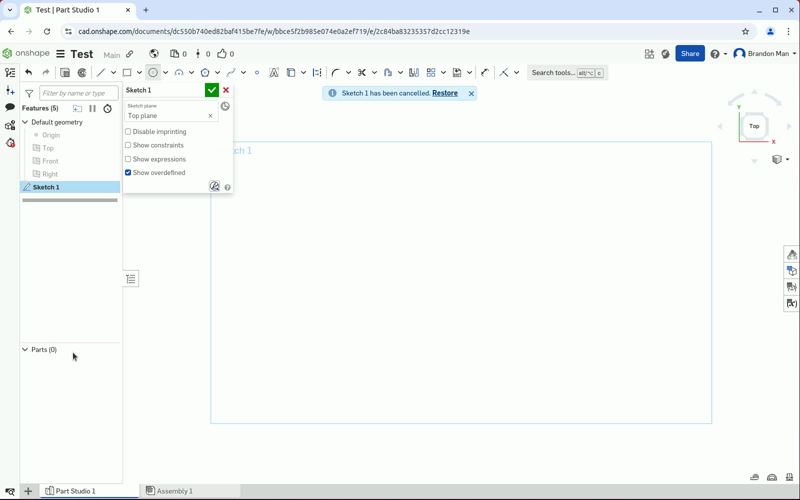
mouse_move(392, 282)
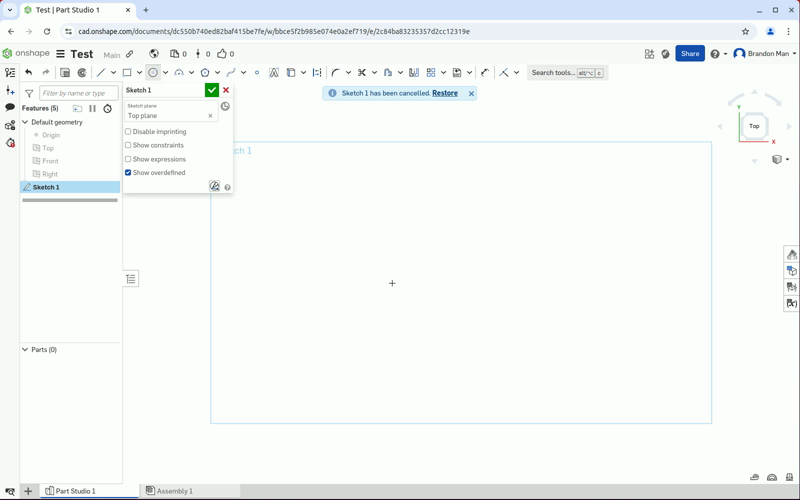
click(392, 282)
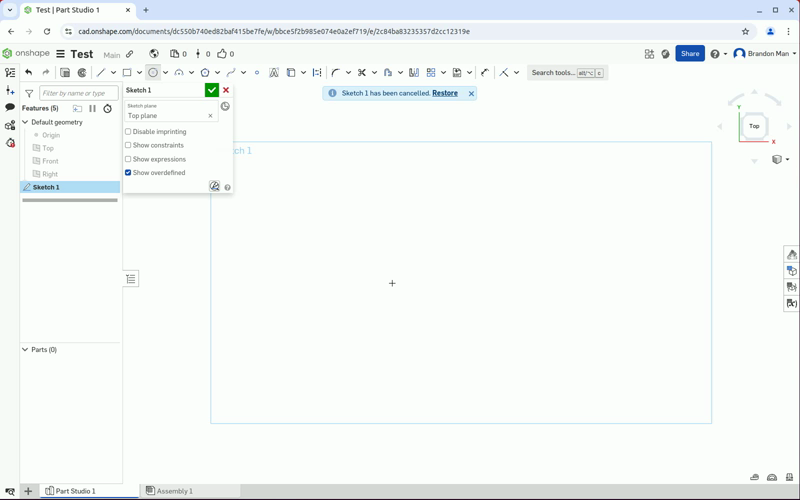
key_up(shift)
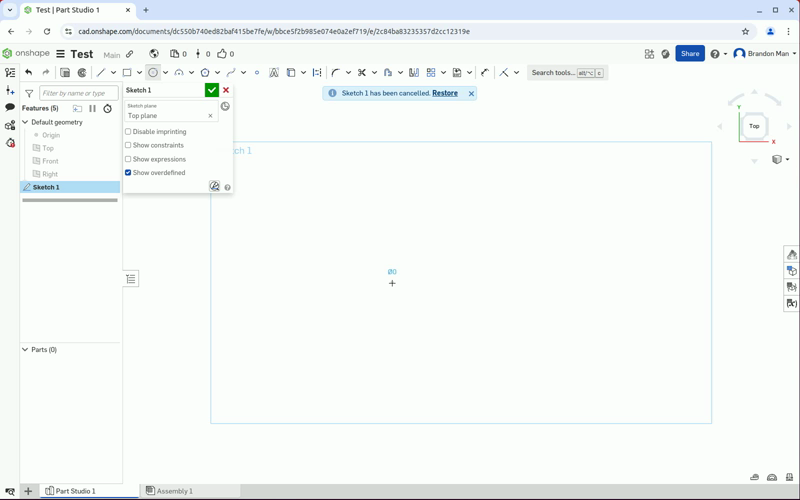
mouse_move(435, 282)
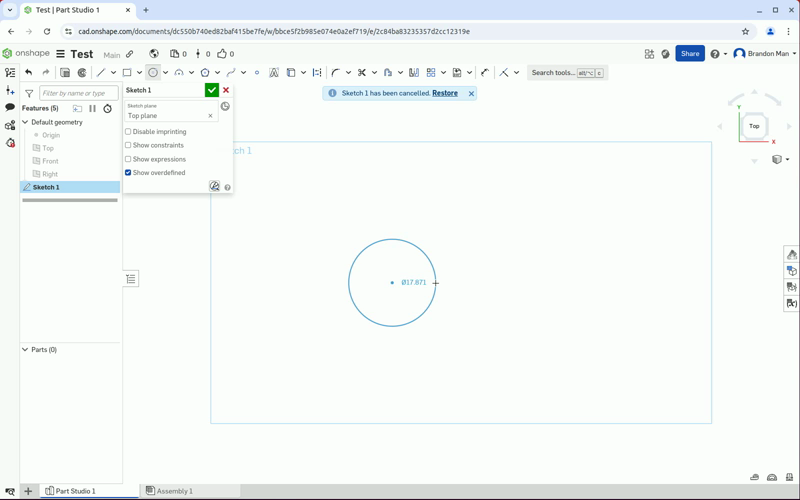
click(435, 282)
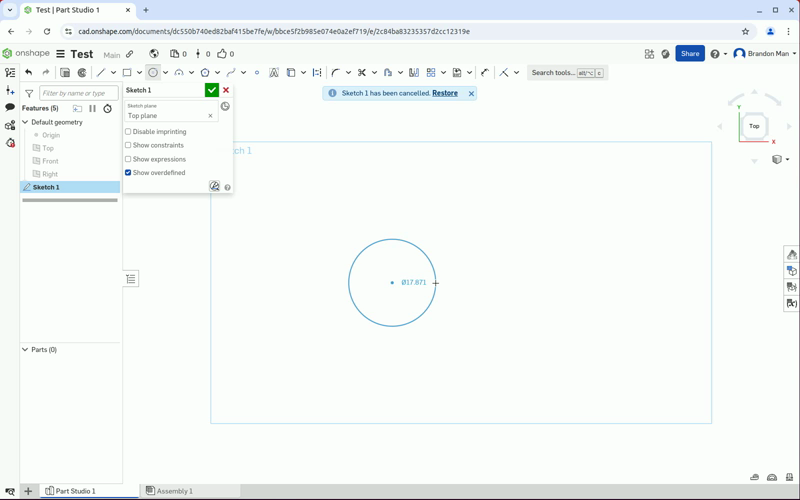
key(esc)
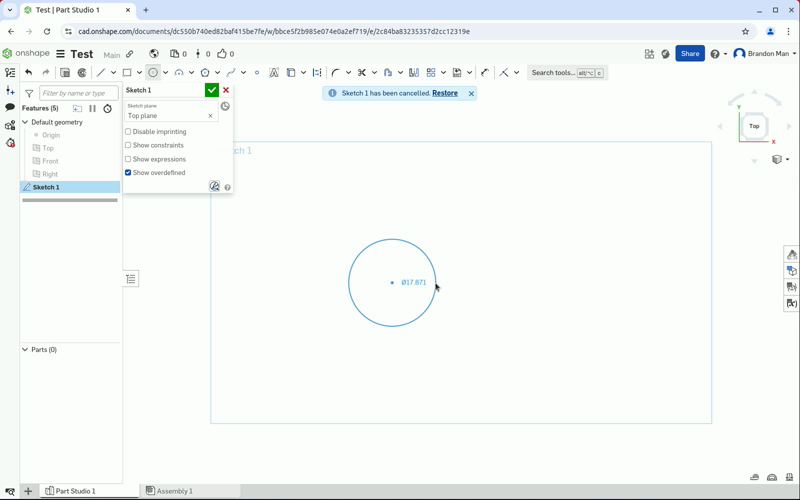
key(c)
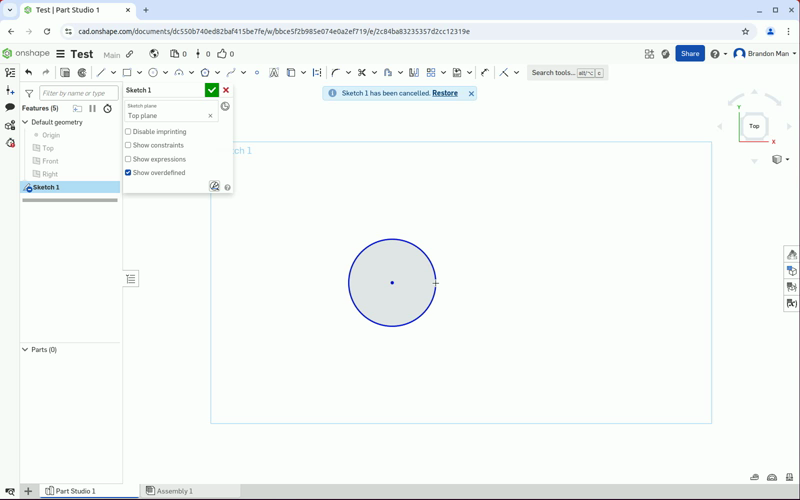
key_down(shift)
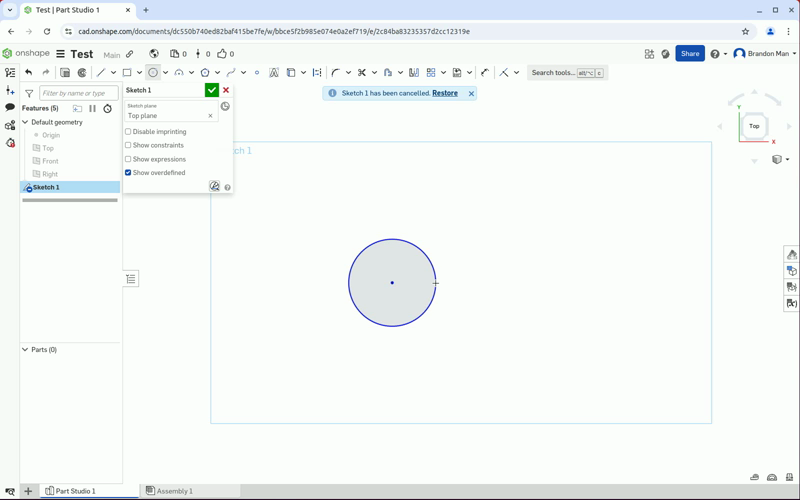
mouse_move(392, 282)
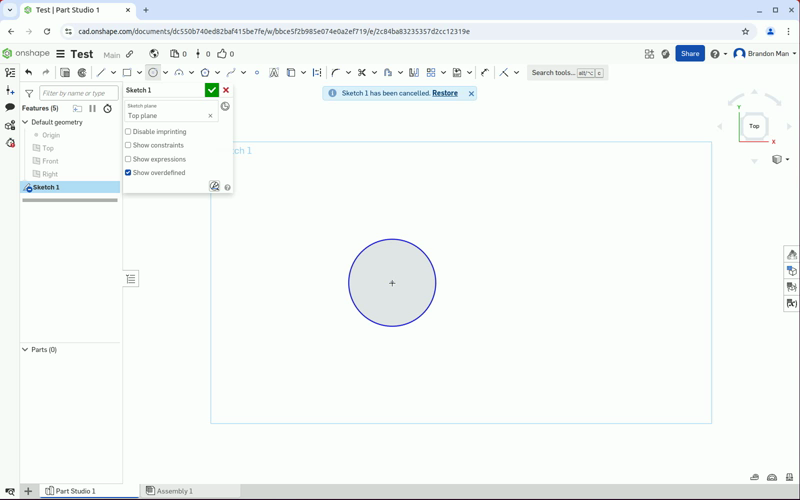
click(392, 282)
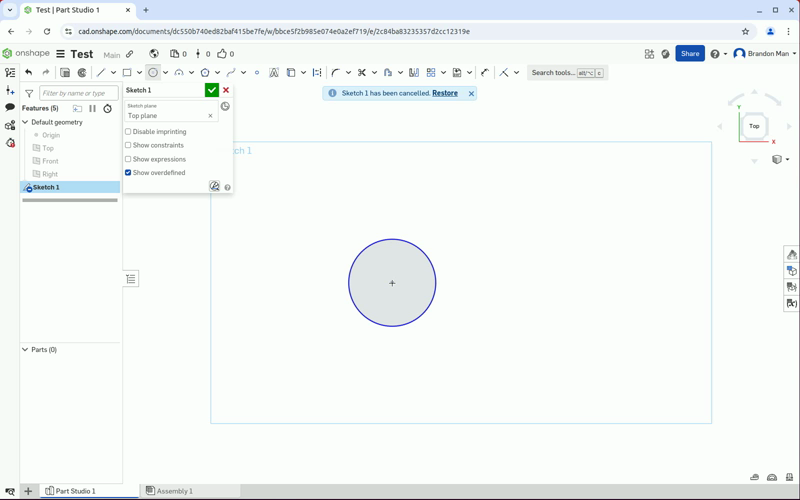
key_up(shift)
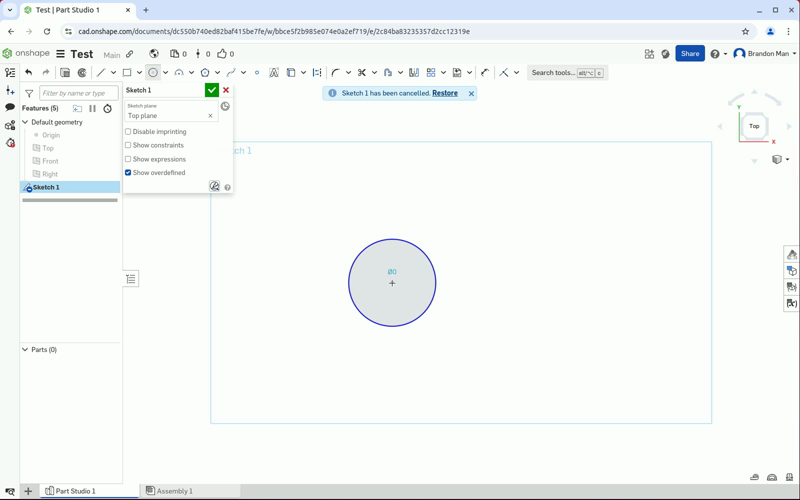
mouse_move(415, 282)
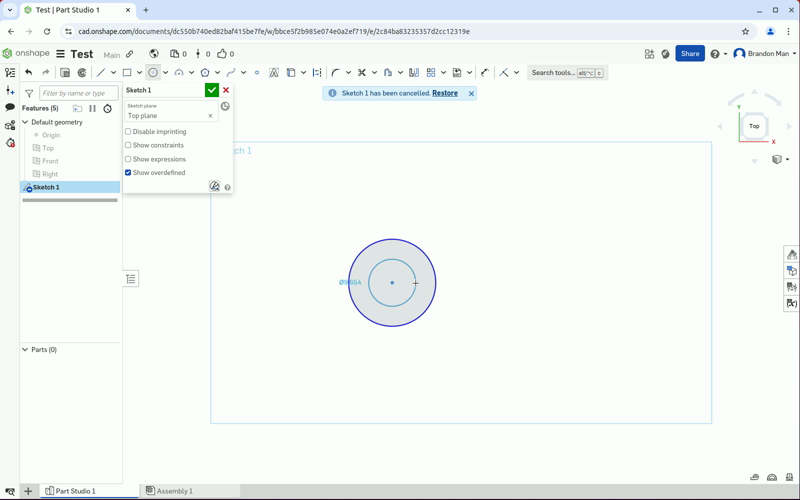
click(415, 282)
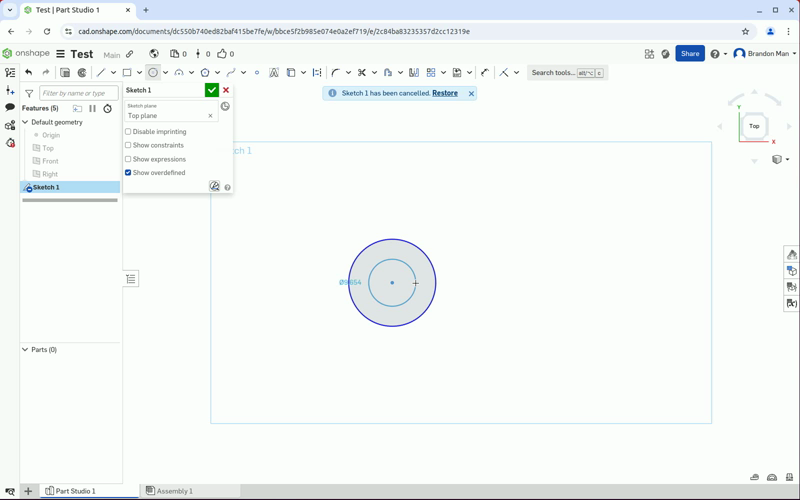
key(esc)
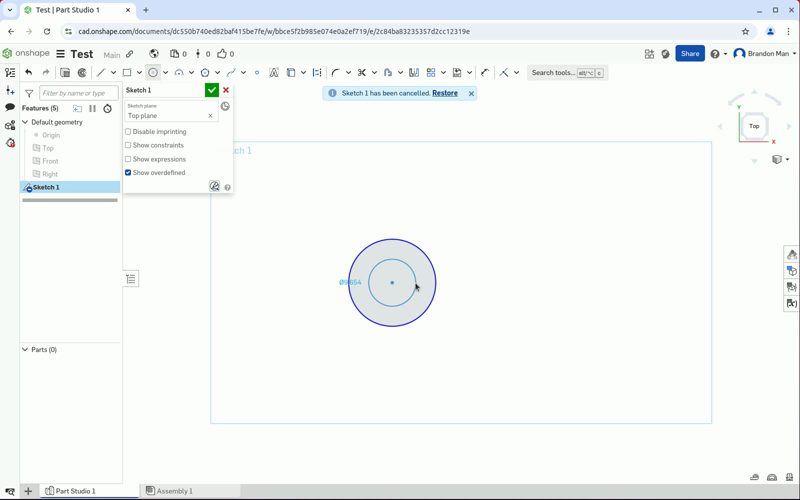
mouse_move(395, 247)
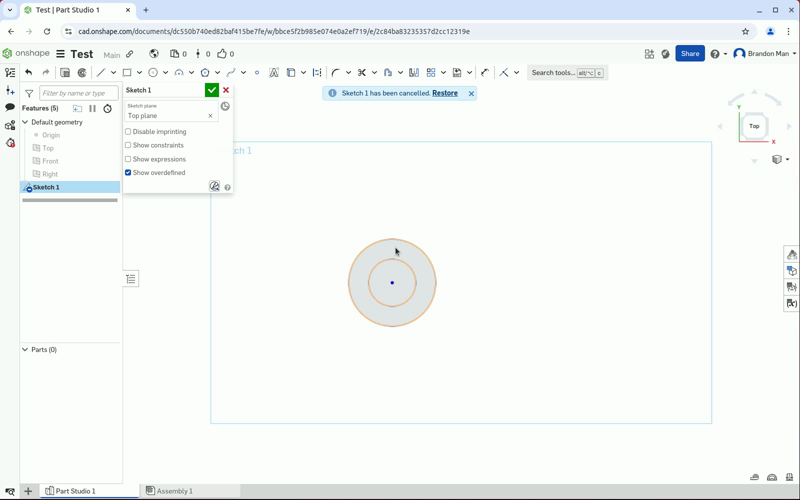
click(395, 247)
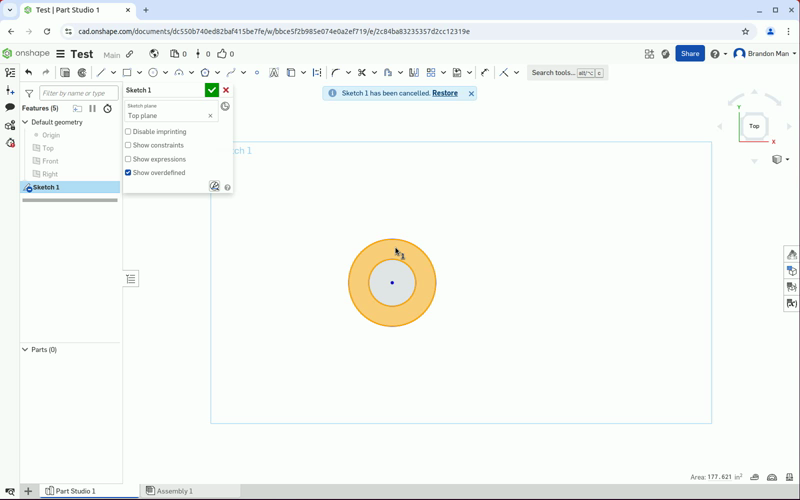
mouse_move(73, 352)
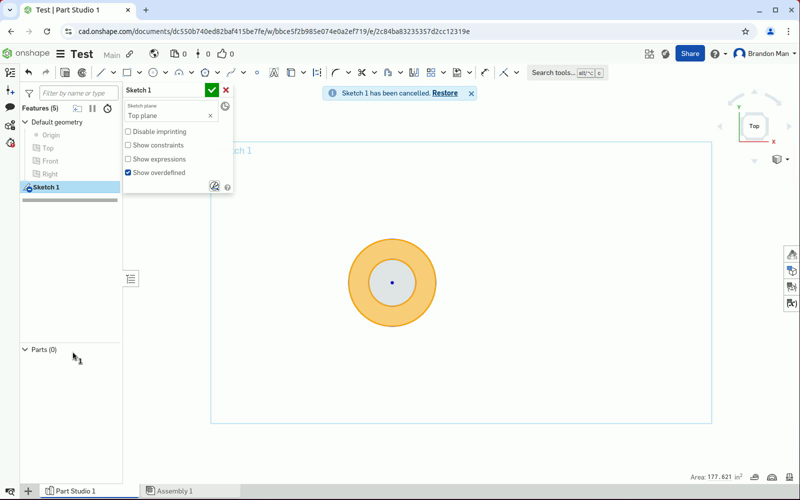
key(shift+y)
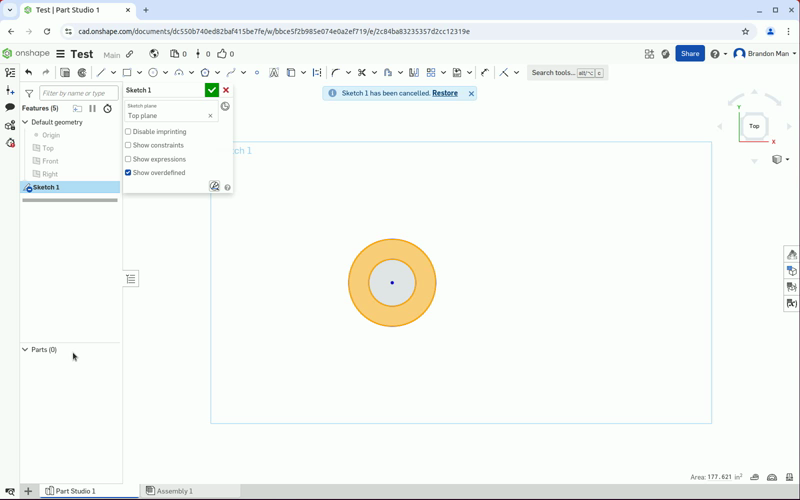
key(shift+e)
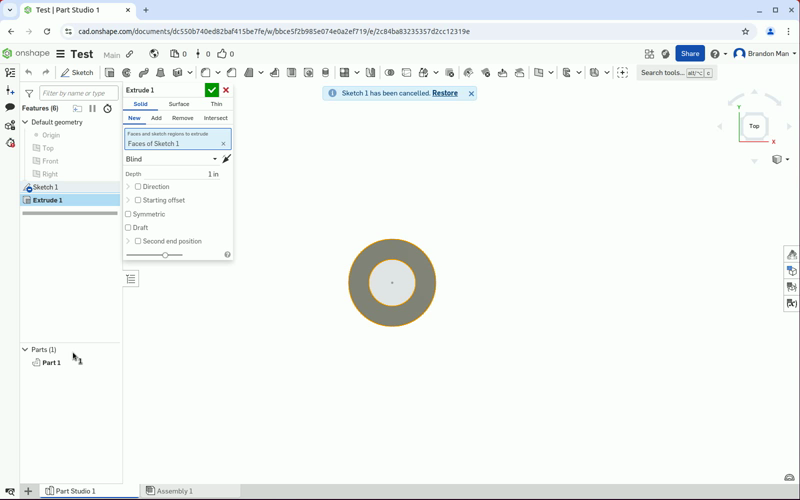
mouse_move(143, 106)
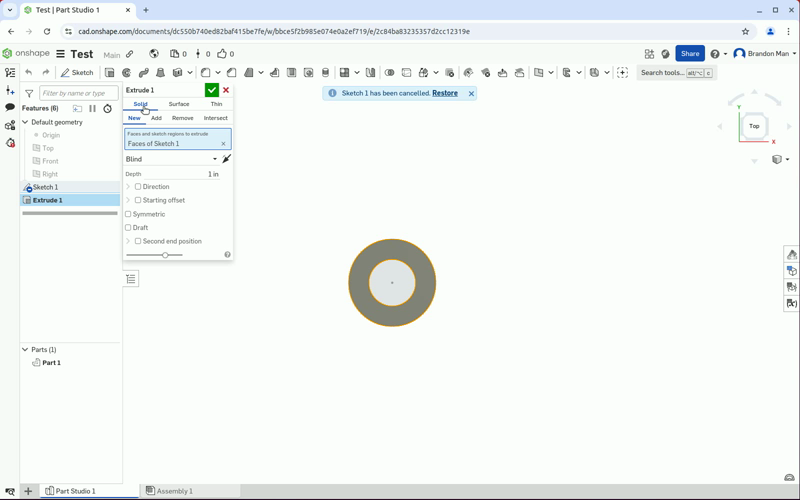
click(143, 106)
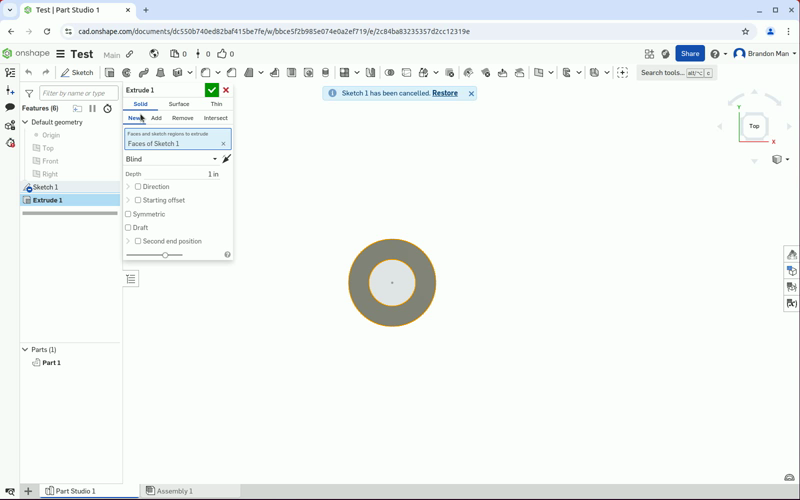
mouse_move(137, 120)
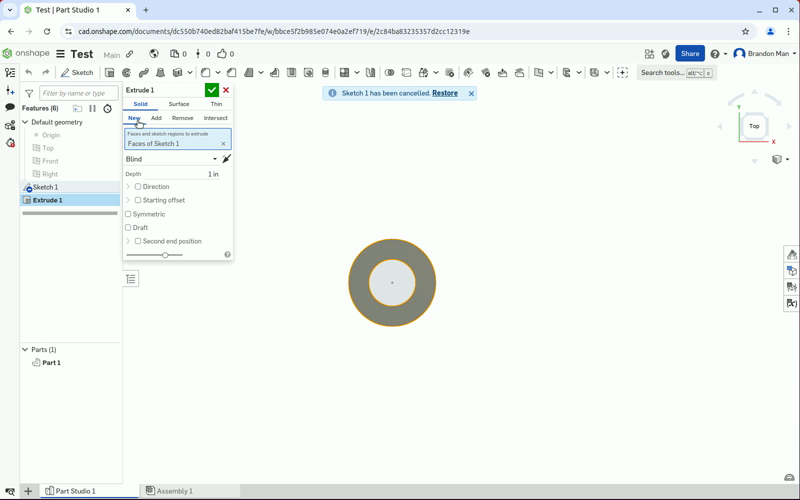
click(137, 120)
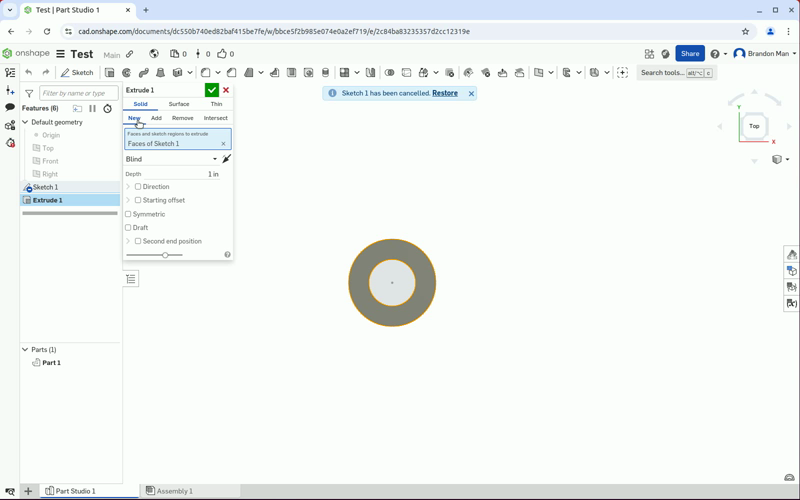
key(tab, 4)
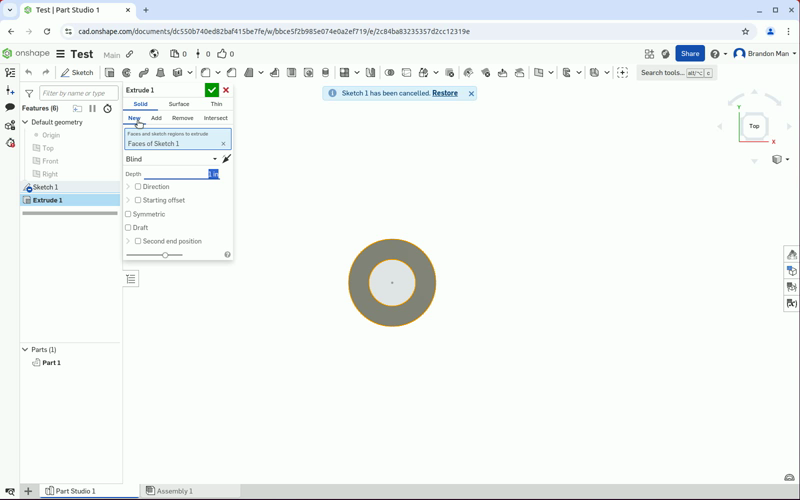
text(7.703)
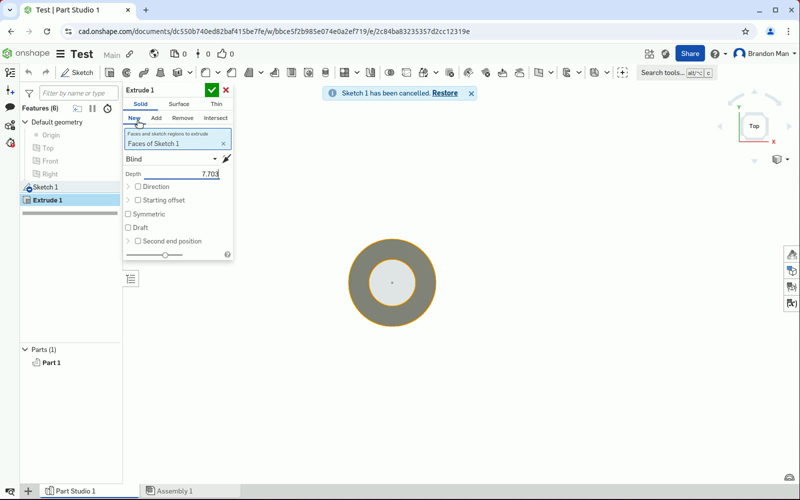
key(enter)
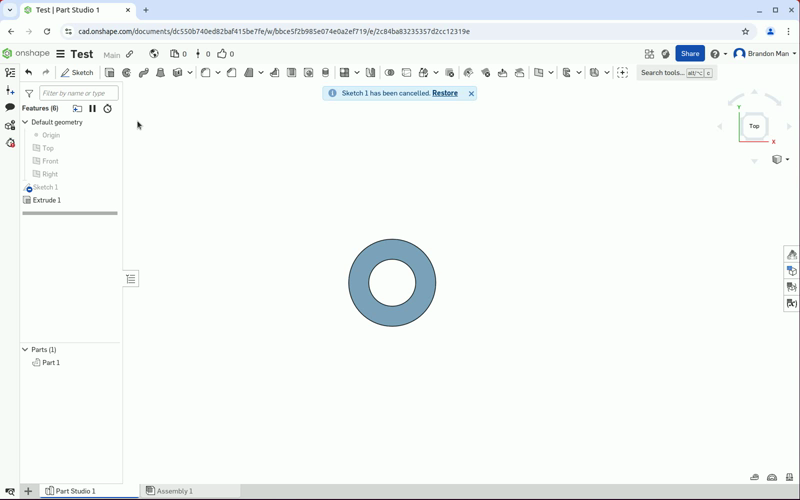
key(shift+h)
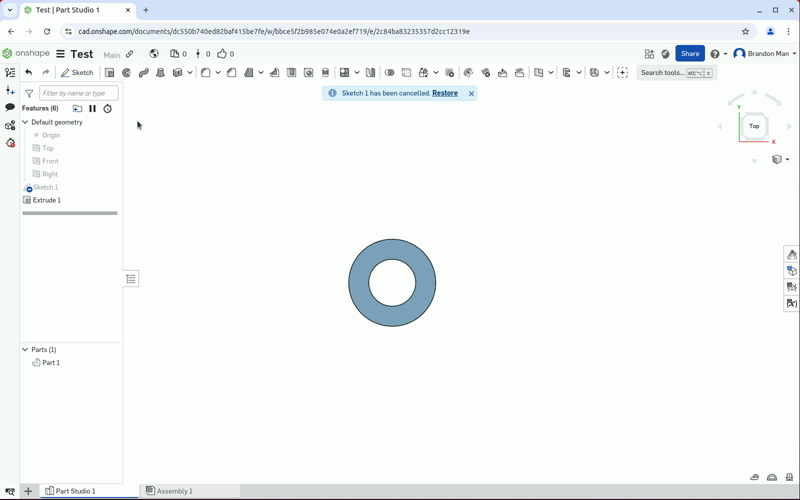
key(shift+h)
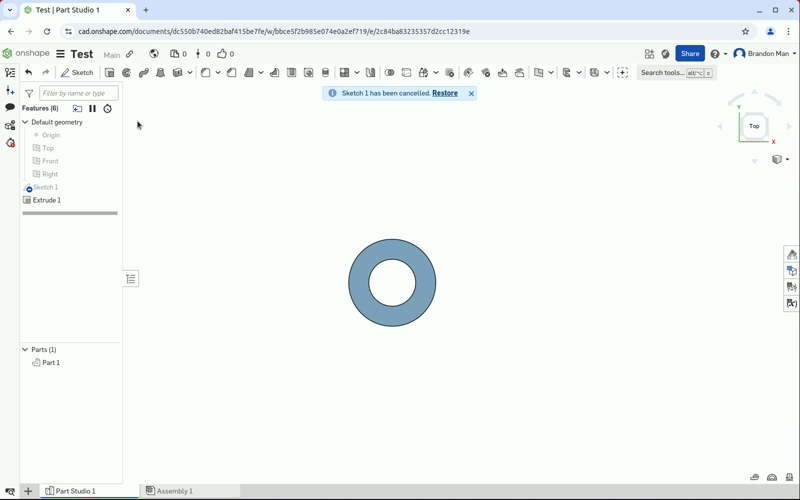
mouse_move(73, 189)
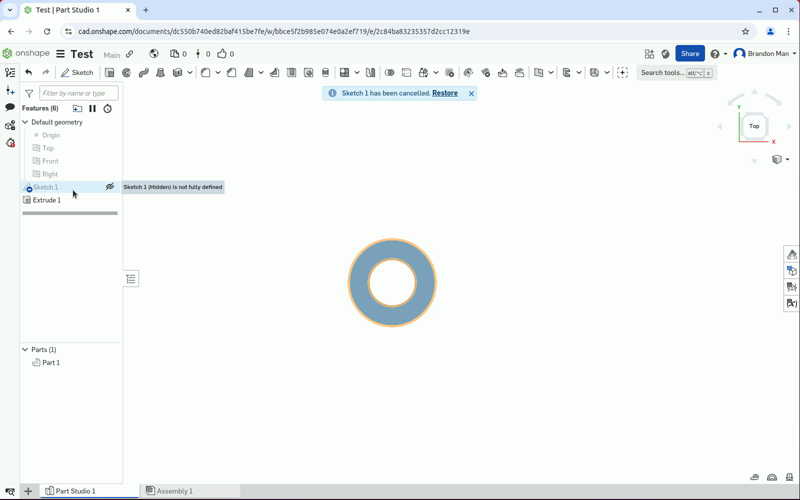
click(73, 189)
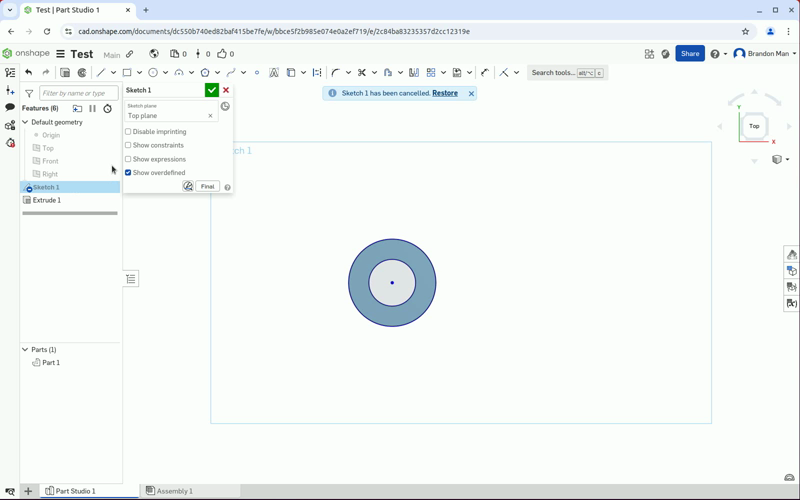
mouse_move(229, 92)
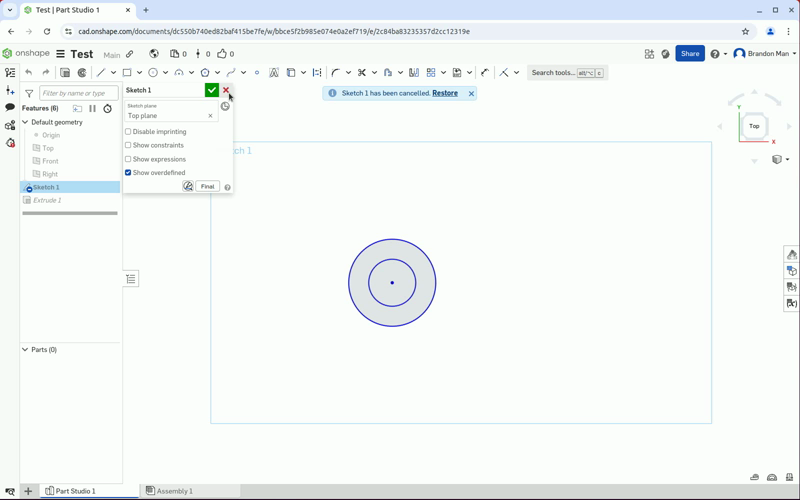
click(229, 92)
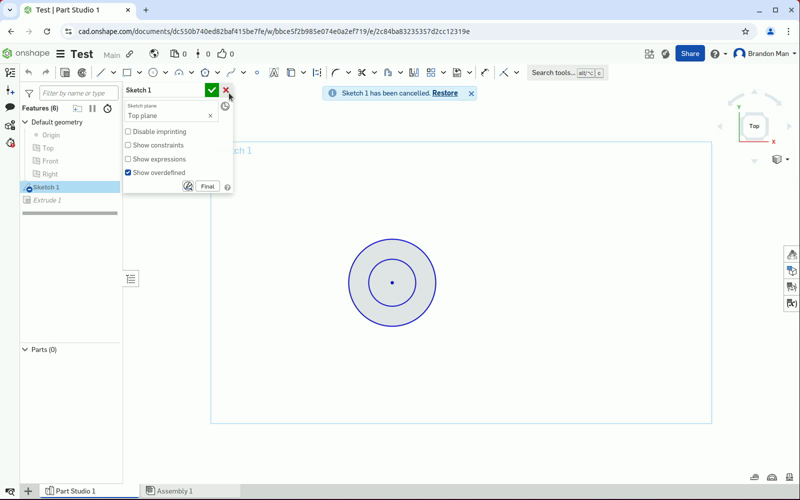
key(shift+s)
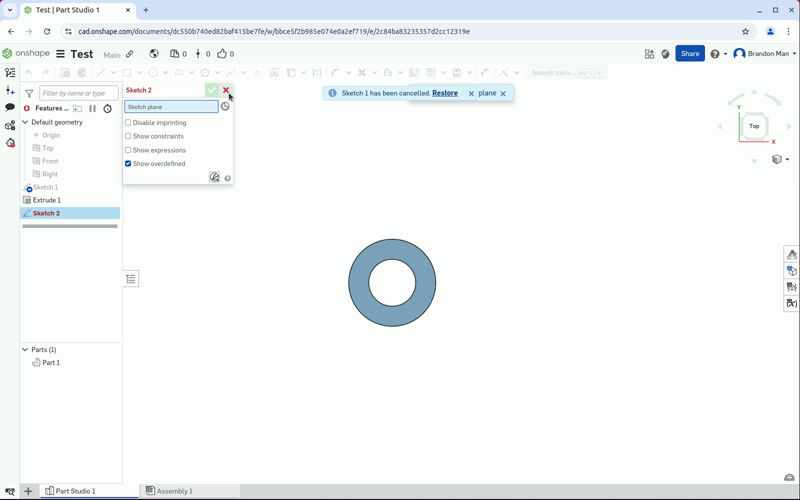
mouse_move(73, 150)
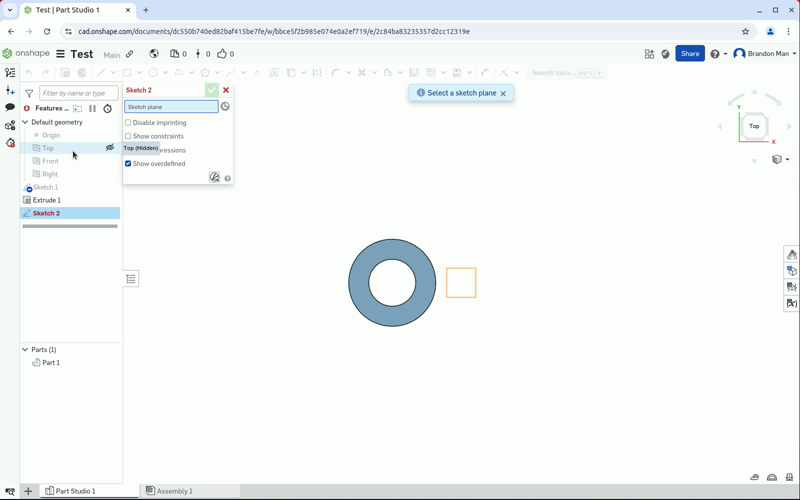
click(73, 150)
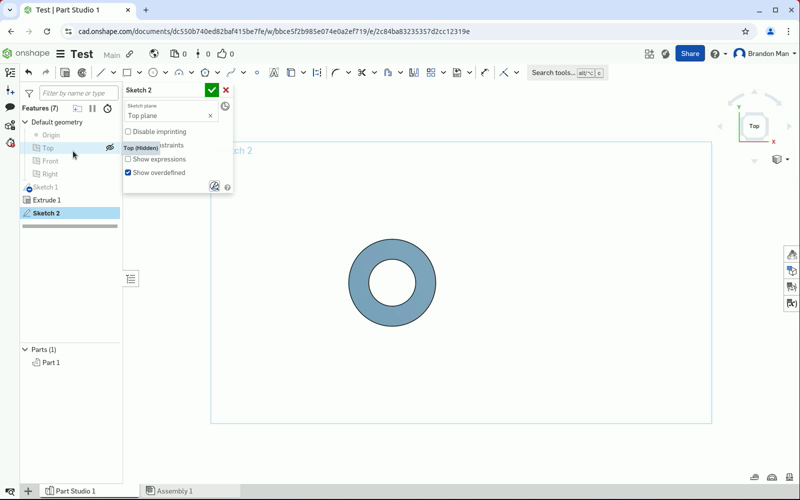
mouse_move(73, 352)
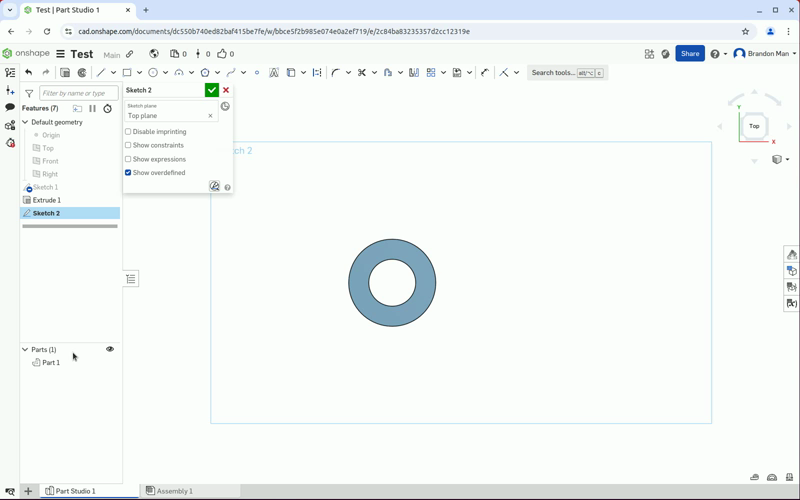
key(y)
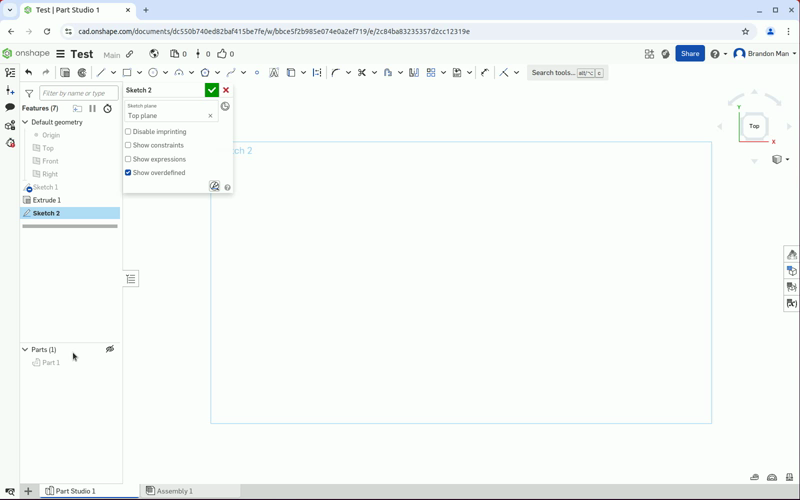
key(l)
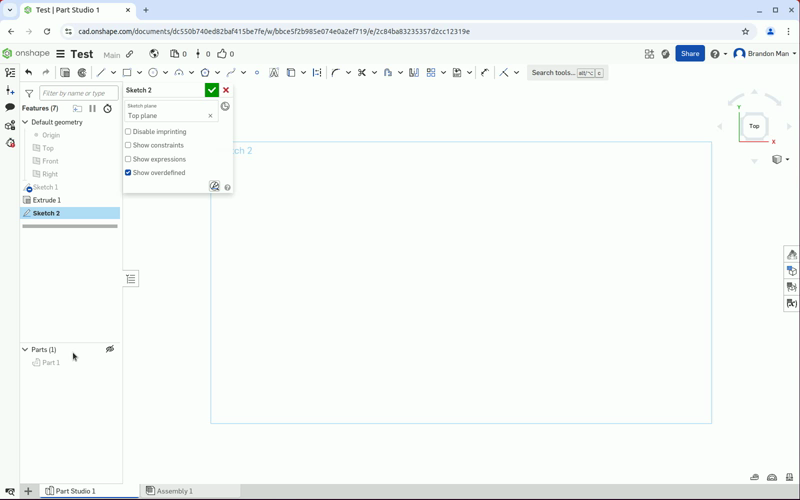
key_down(shift)
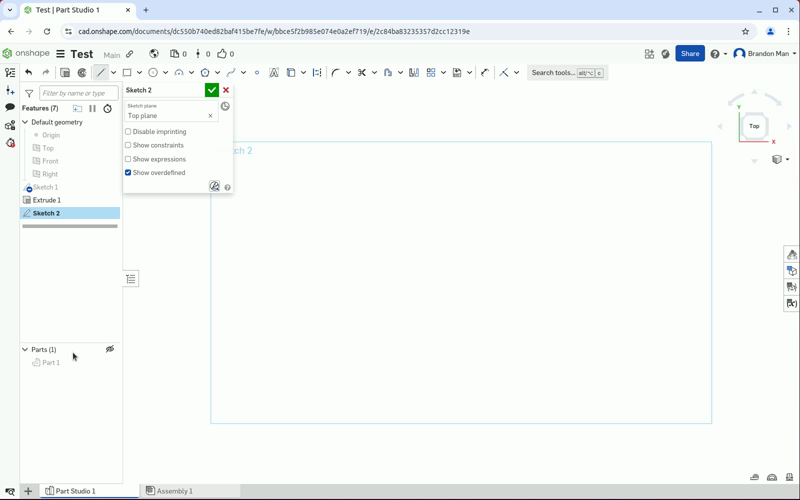
mouse_move(391, 326)
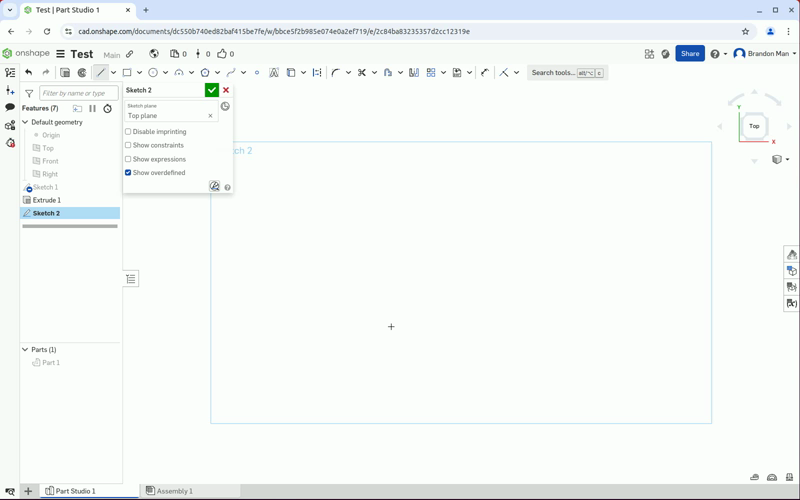
click(391, 326)
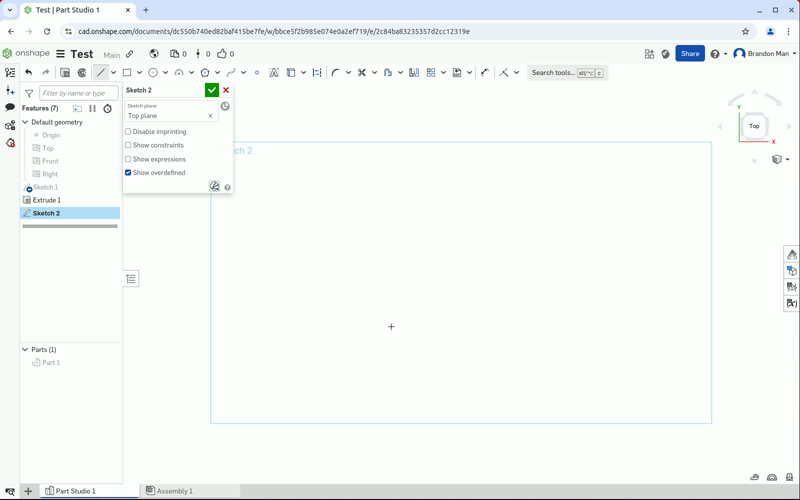
key_up(shift)
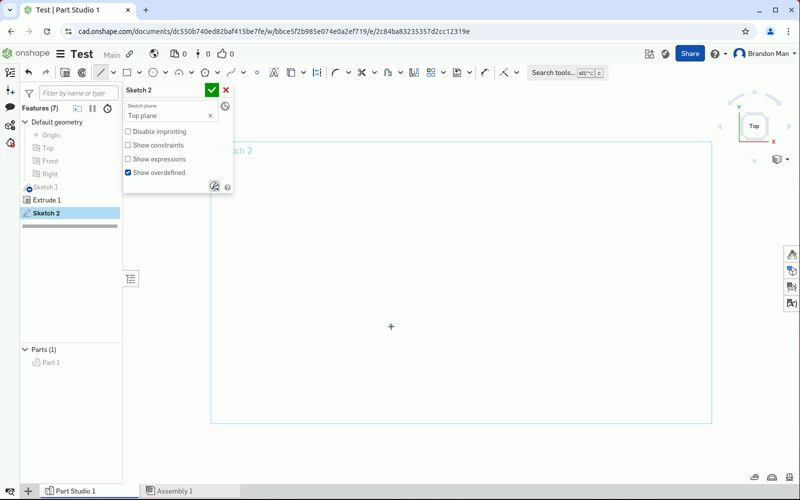
key_down(shift)
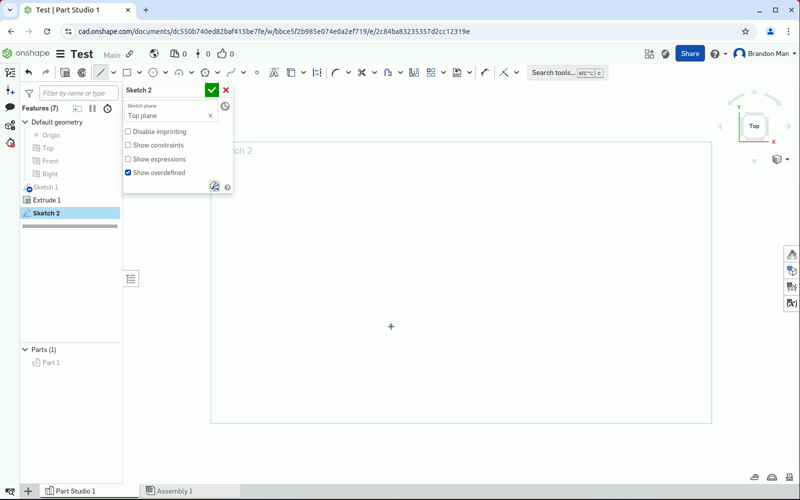
mouse_move(529, 324)
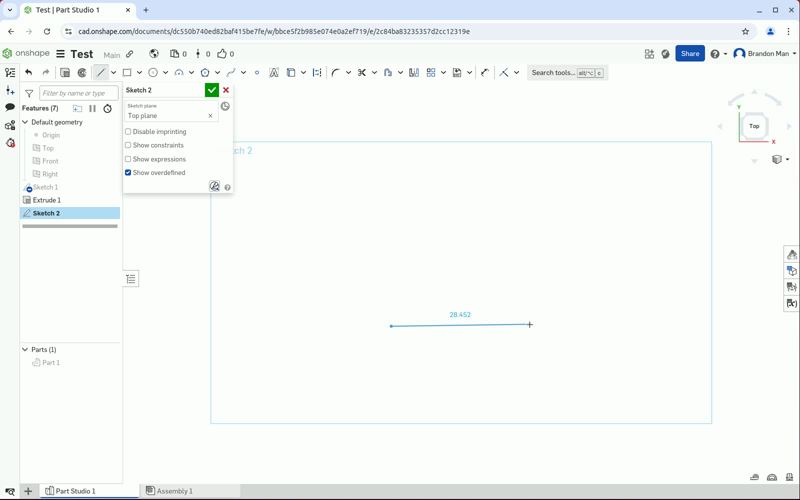
click(529, 324)
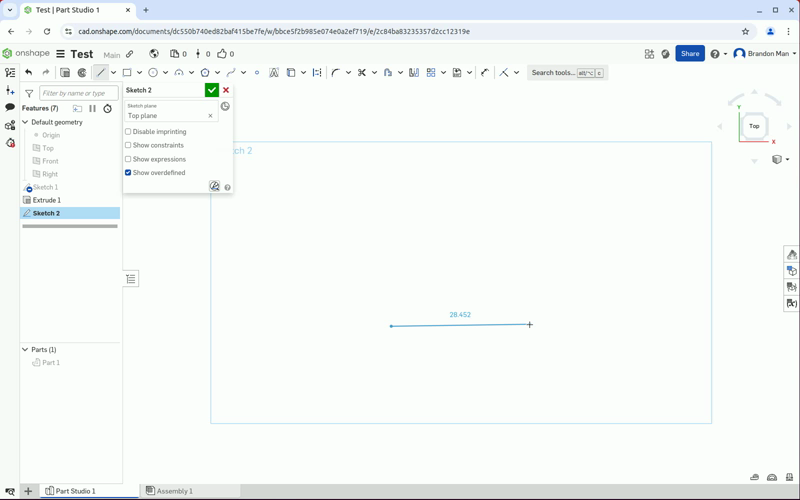
key_up(shift)
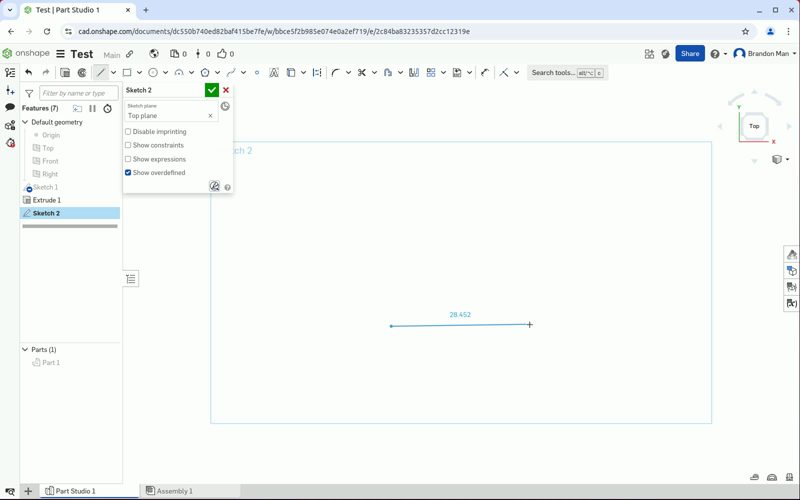
key(esc)
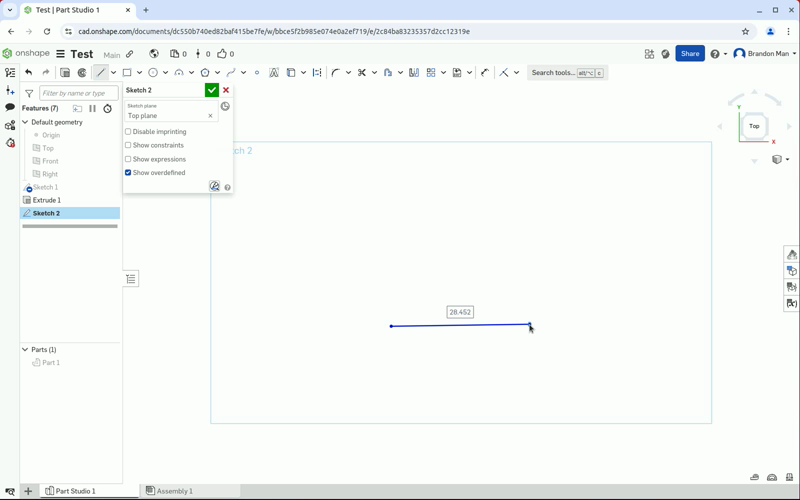
key(a)
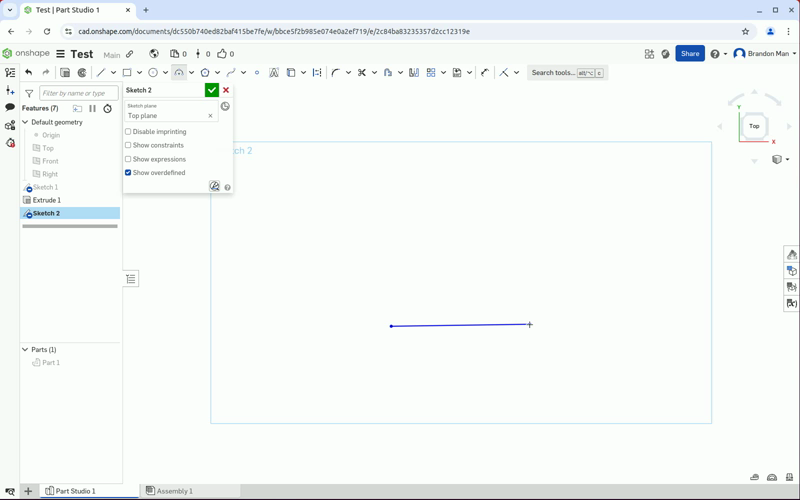
mouse_move(529, 324)
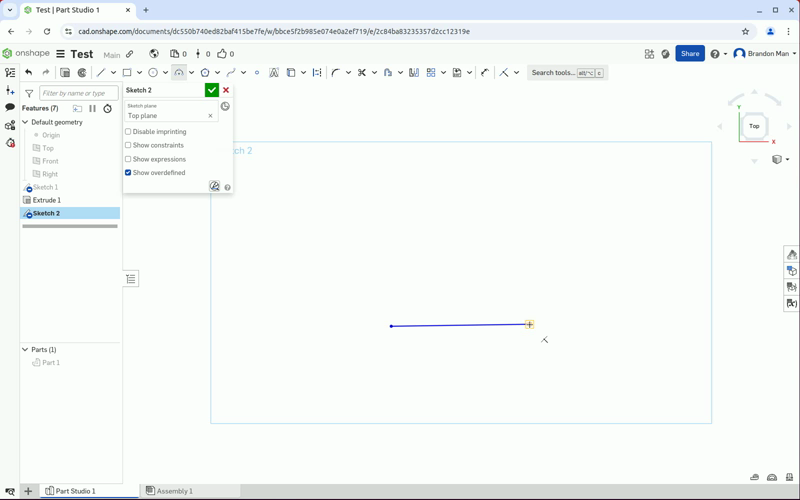
click(529, 324)
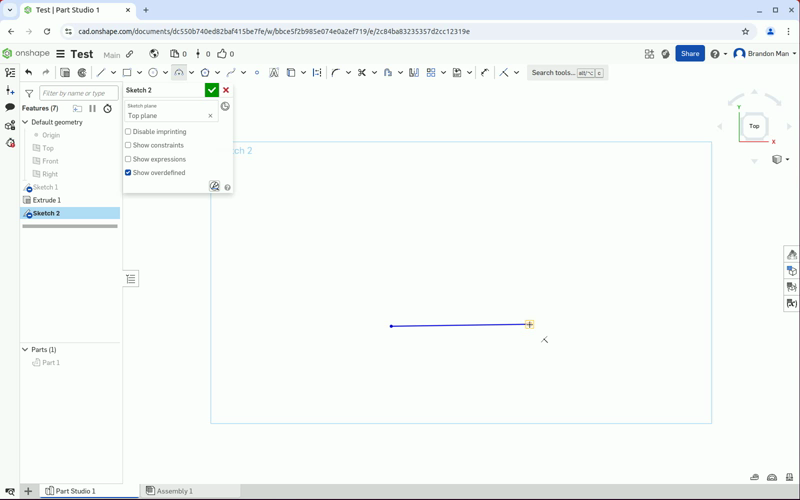
key_down(shift)
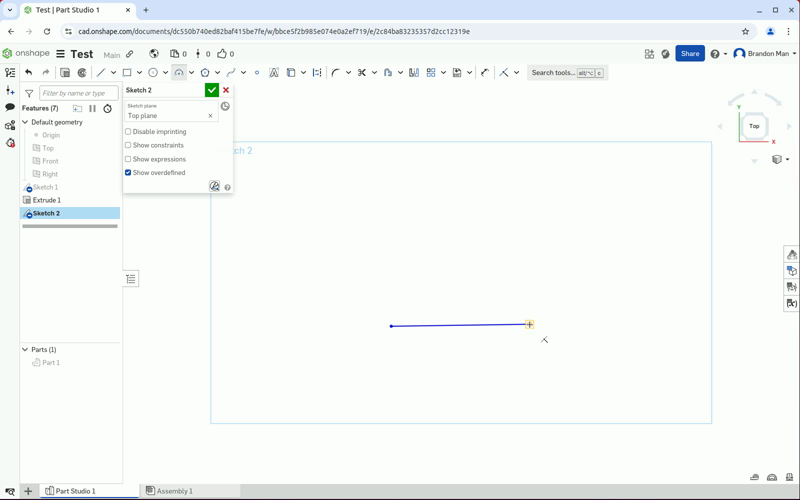
mouse_move(529, 241)
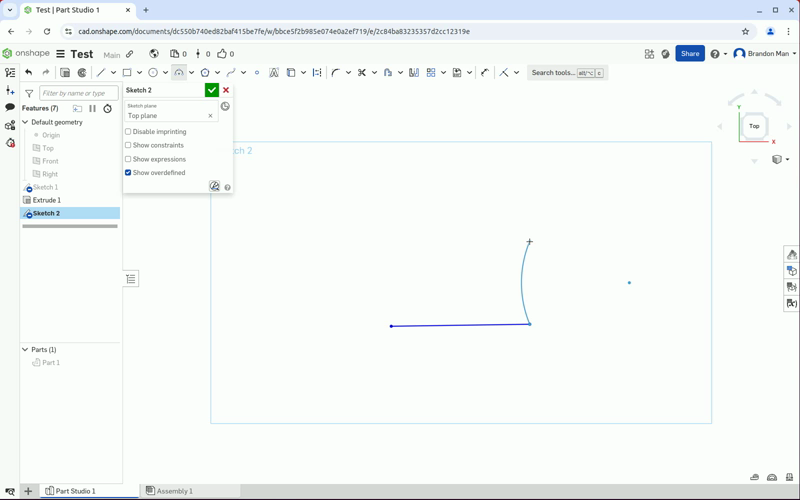
click(529, 241)
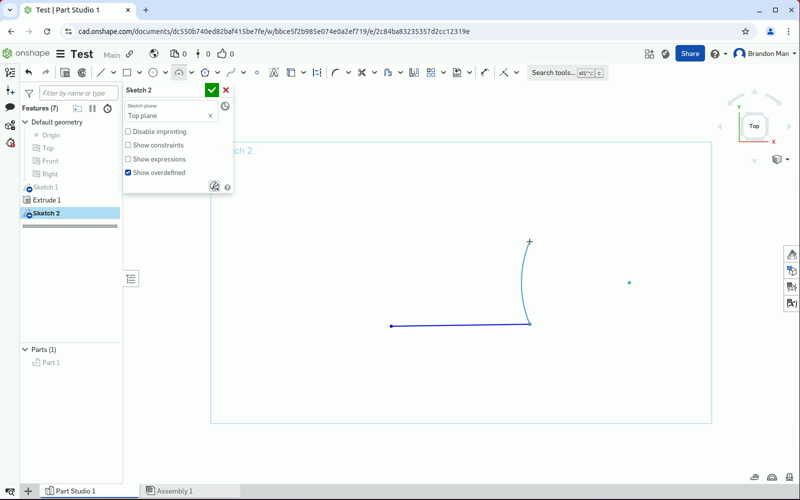
mouse_move(570, 282)
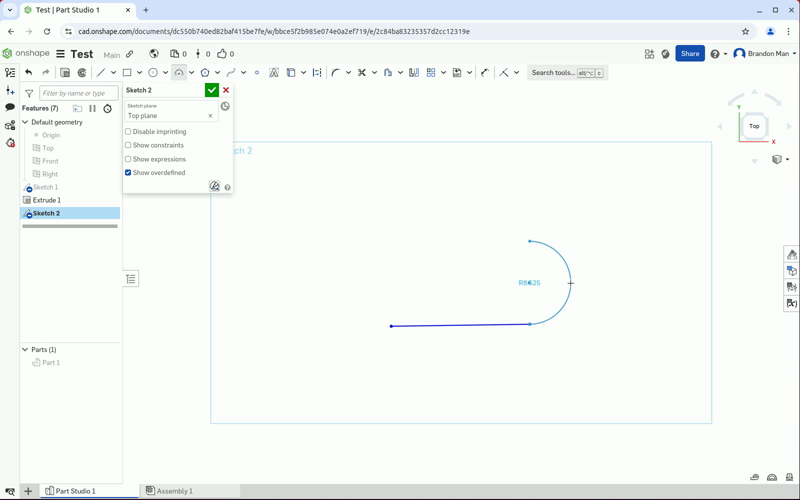
click(570, 282)
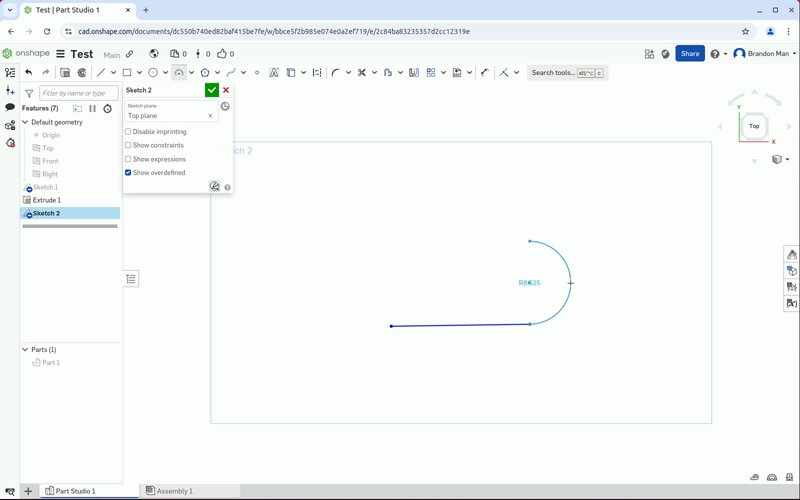
key_up(shift)
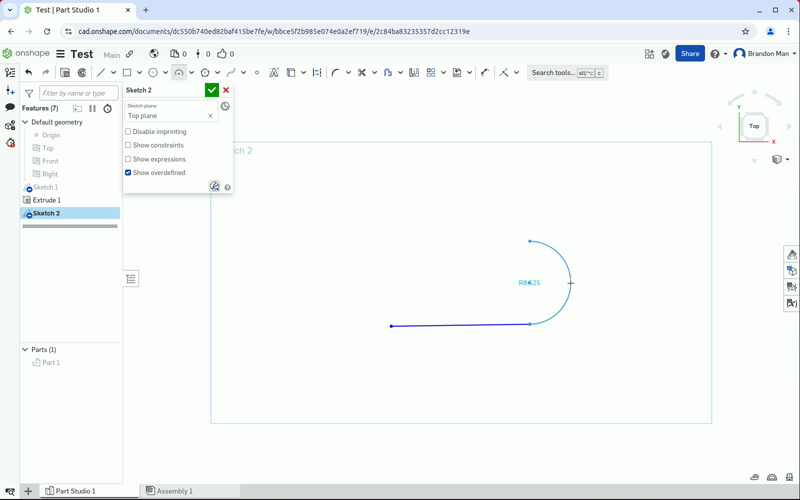
key(esc)
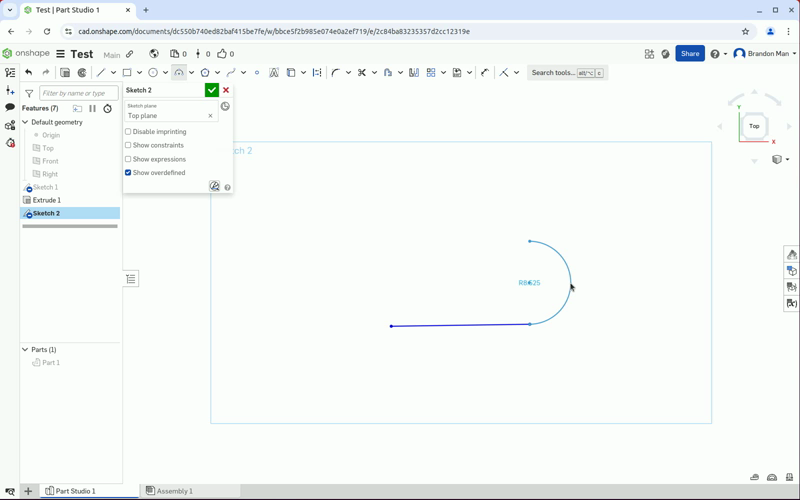
key(l)
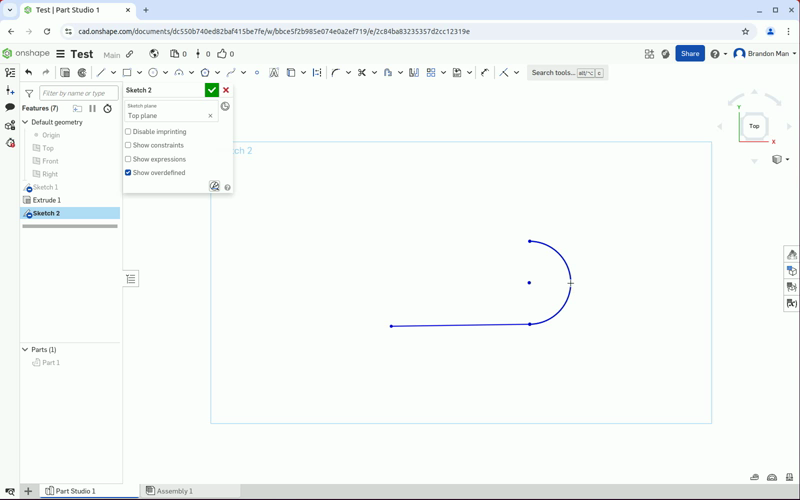
mouse_move(529, 241)
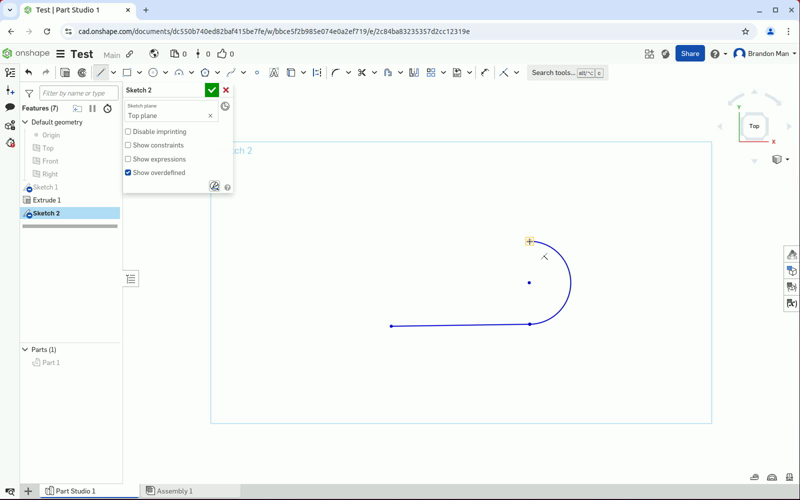
click(529, 241)
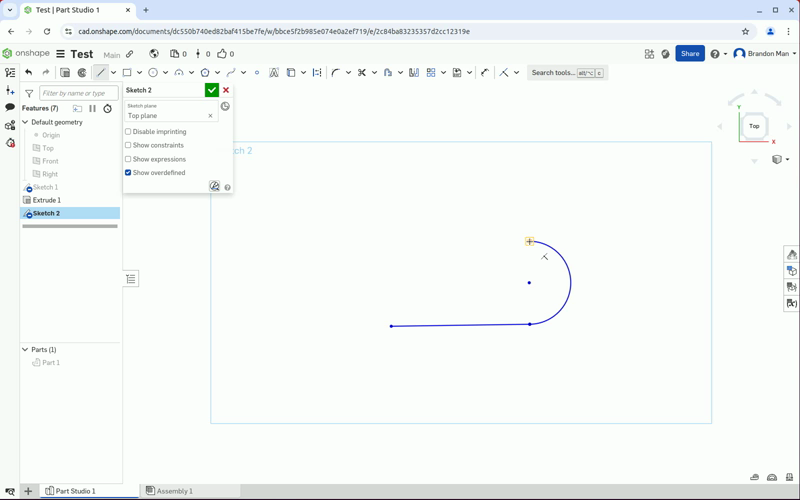
key_down(shift)
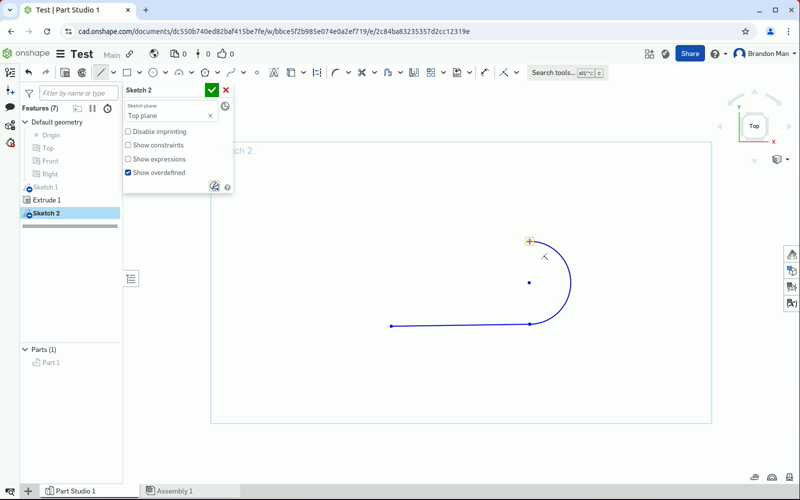
mouse_move(391, 241)
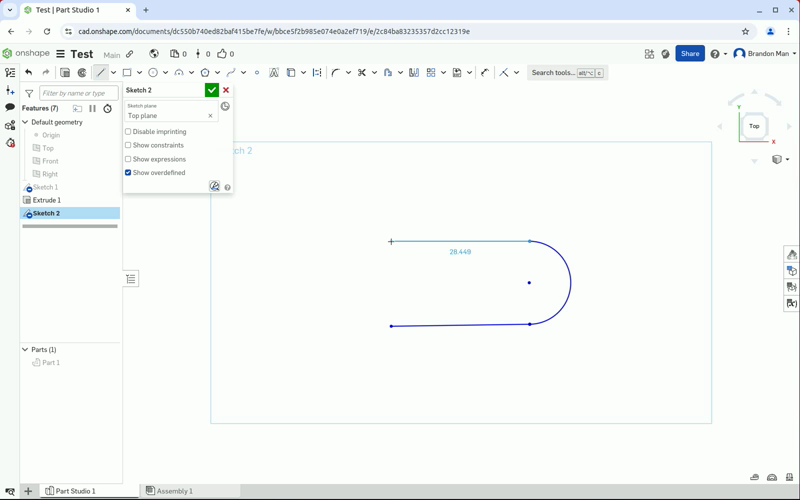
click(391, 241)
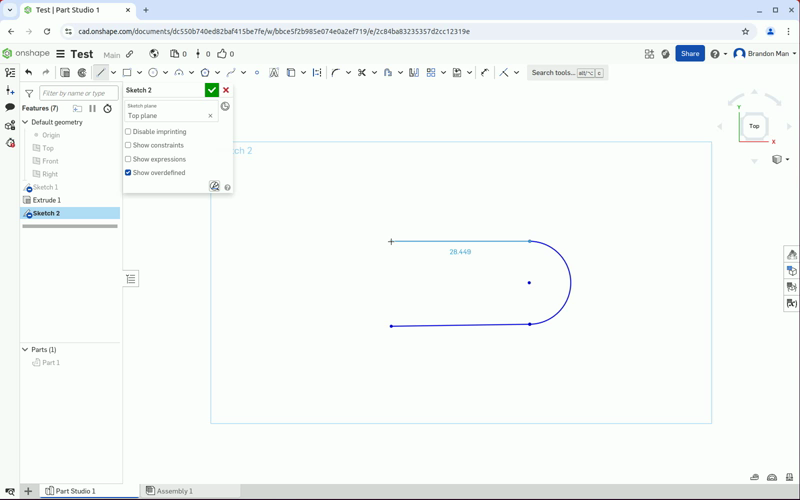
key_up(shift)
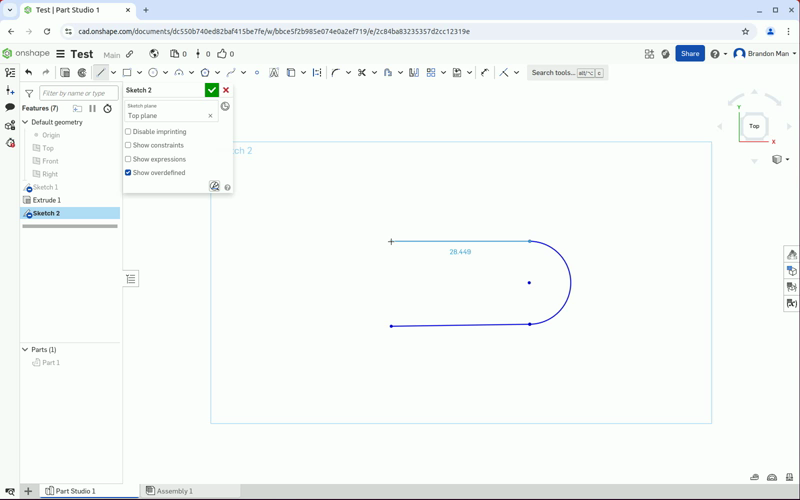
key(esc)
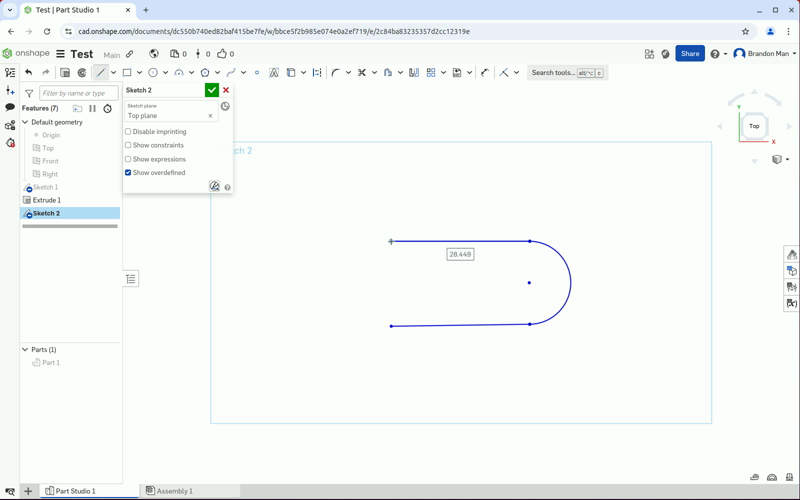
key(a)
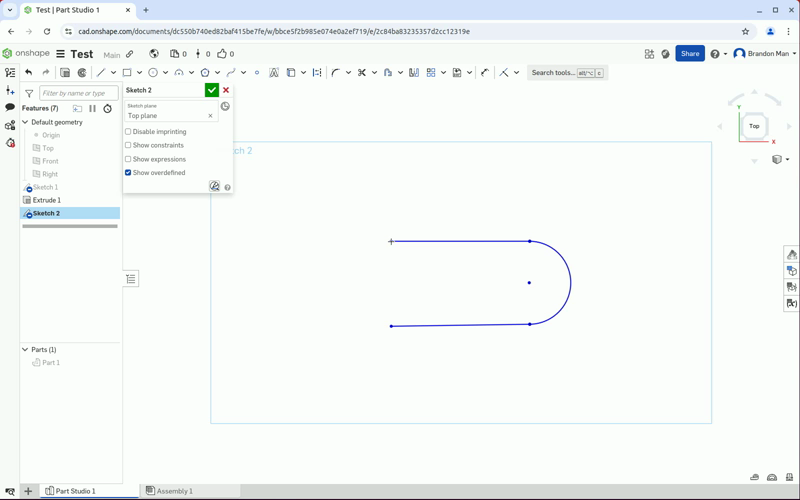
mouse_move(391, 241)
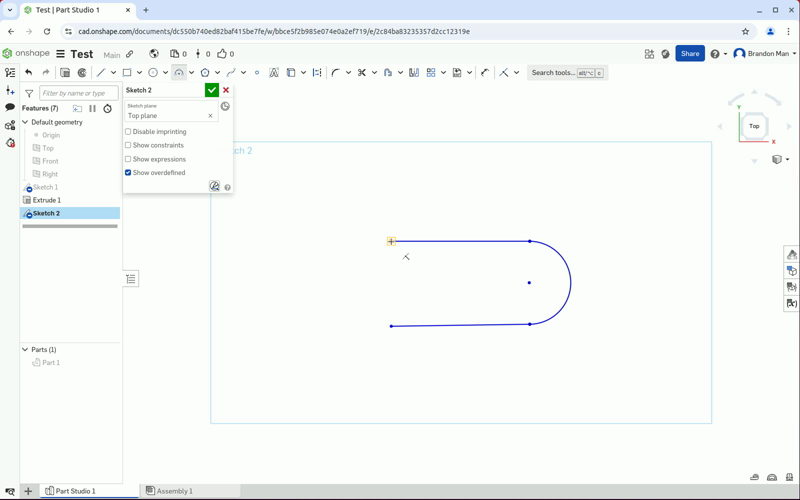
click(391, 241)
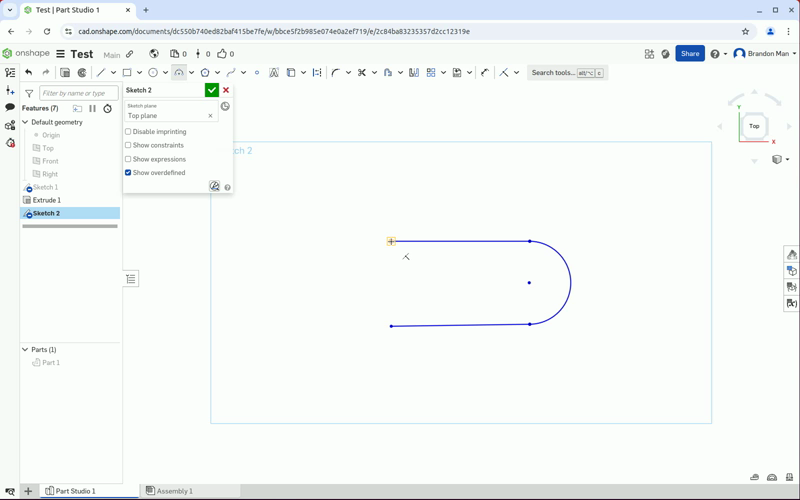
mouse_move(391, 326)
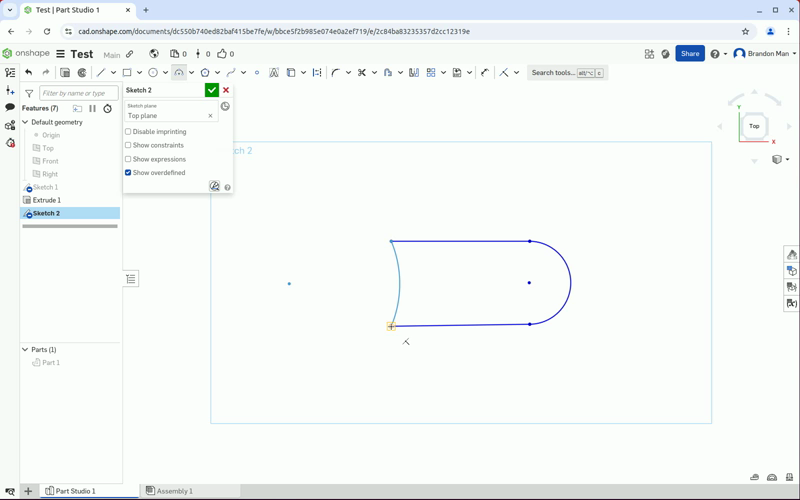
click(391, 326)
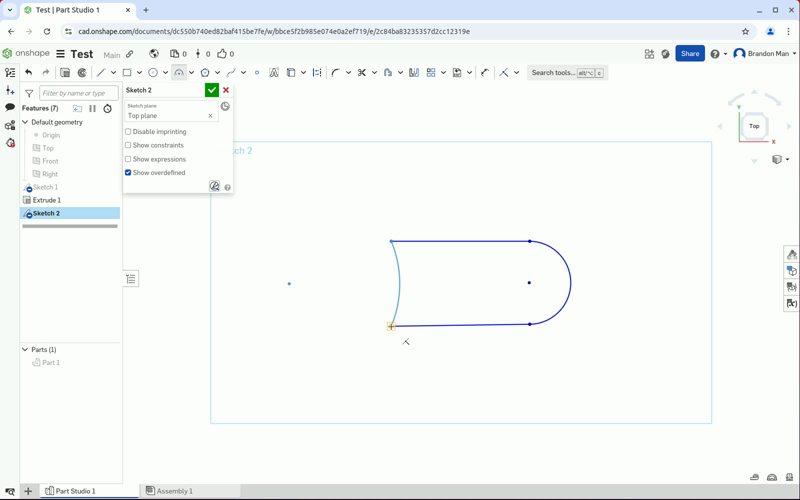
key_down(shift)
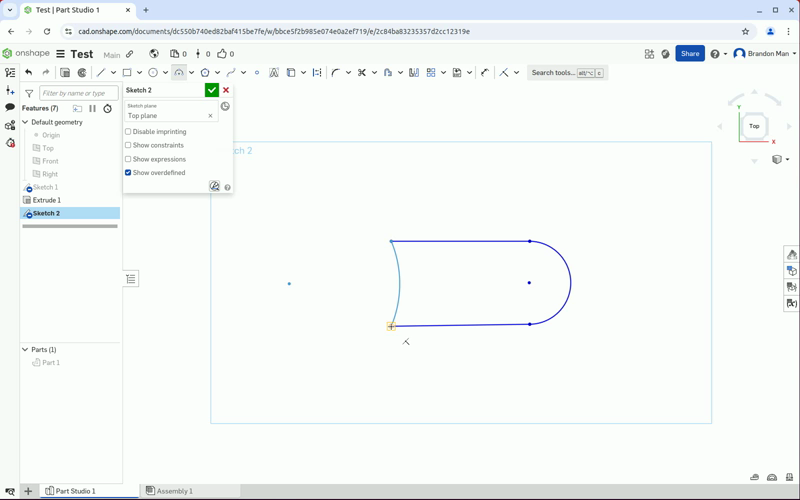
mouse_move(433, 283)
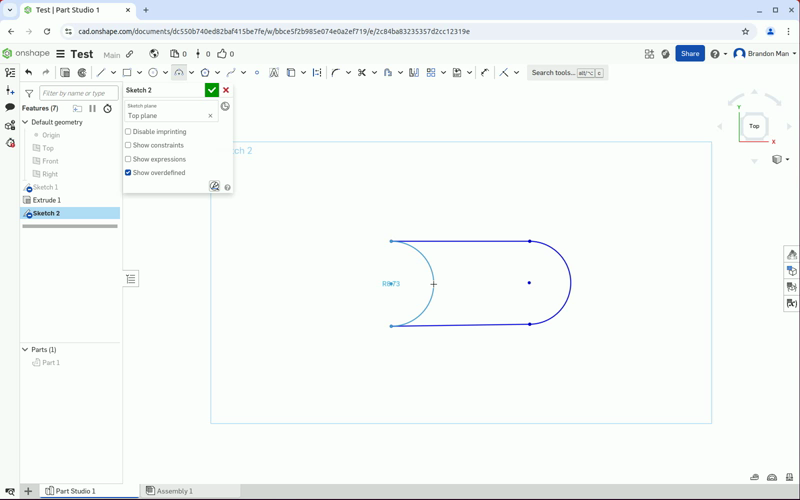
click(433, 283)
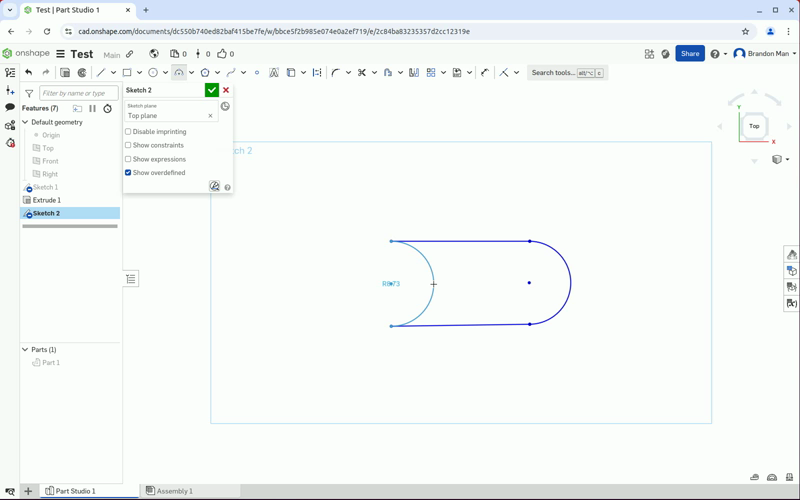
key_up(shift)
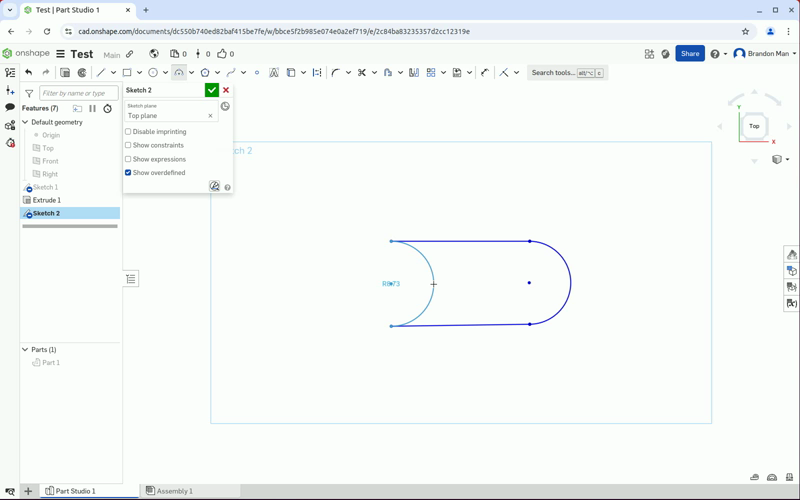
key(esc)
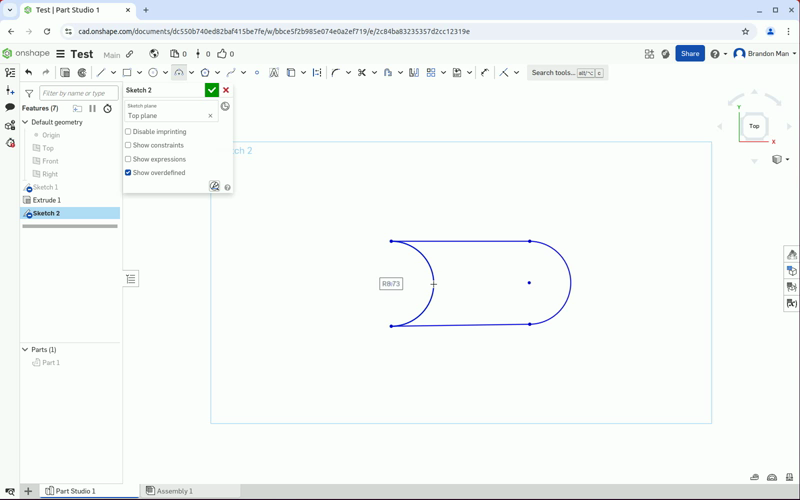
key(c)
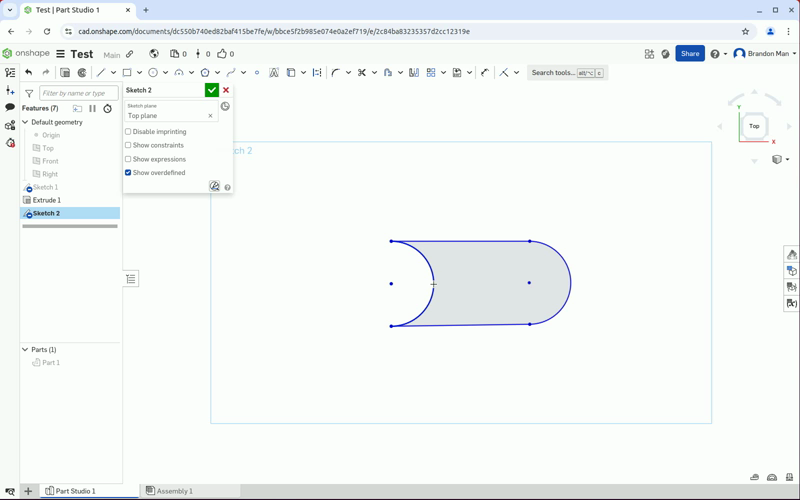
key_down(shift)
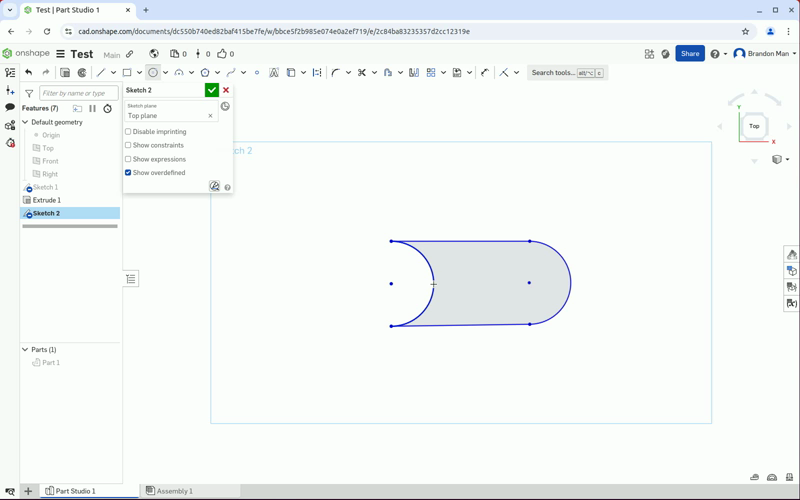
mouse_move(529, 282)
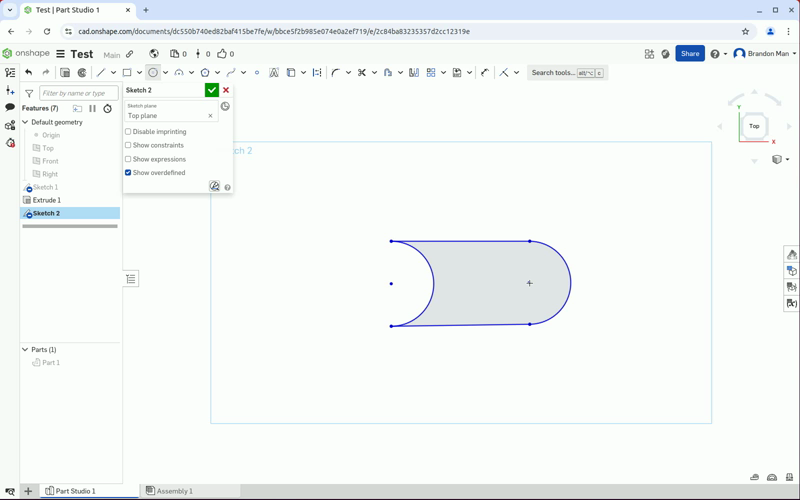
scroll(6)
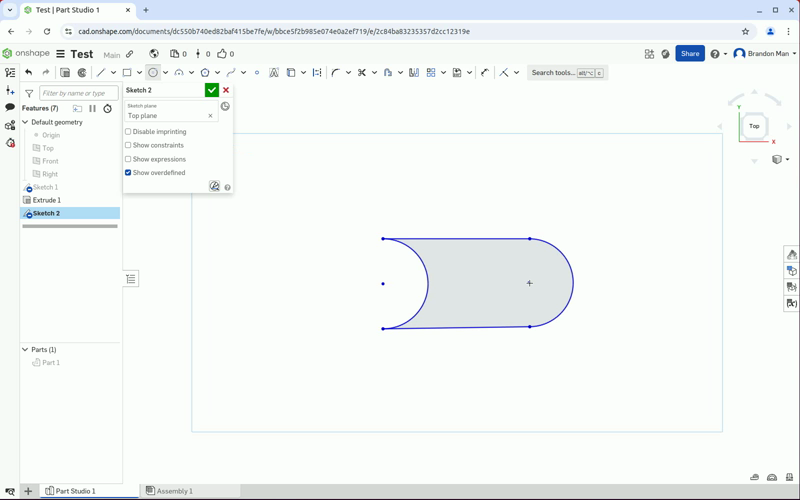
scroll(6)
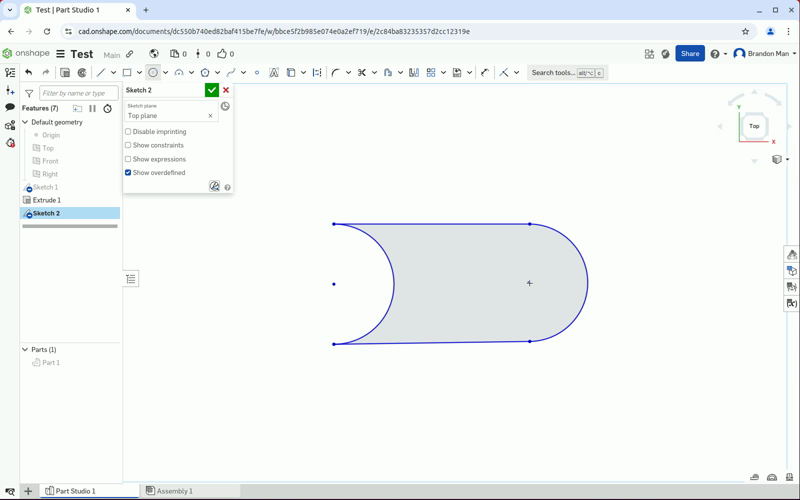
scroll(6)
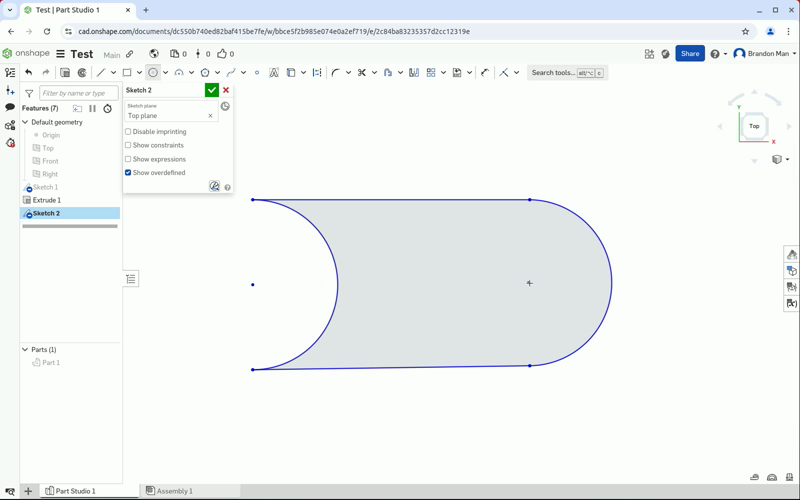
scroll(6)
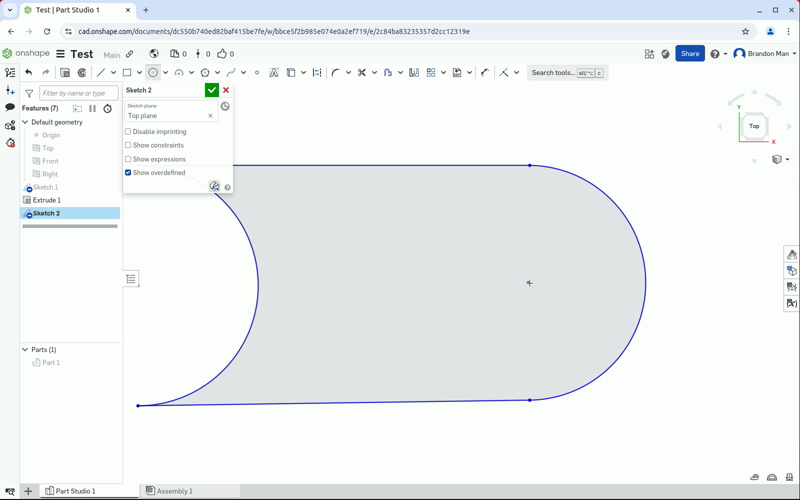
scroll(6)
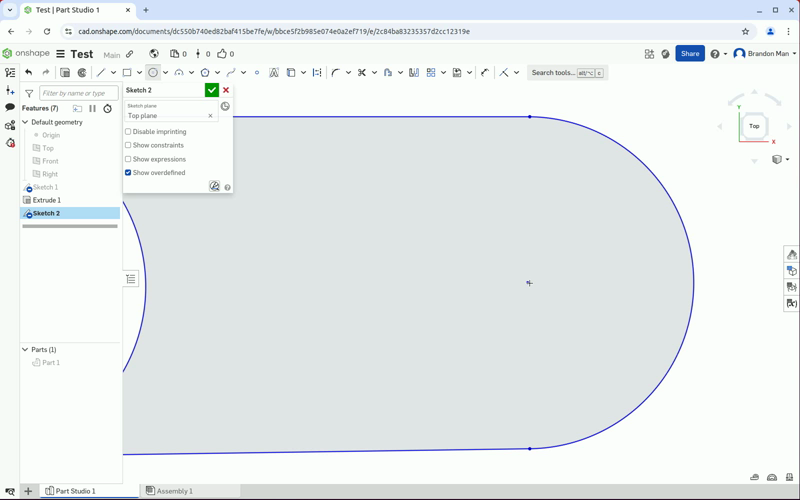
scroll(6)
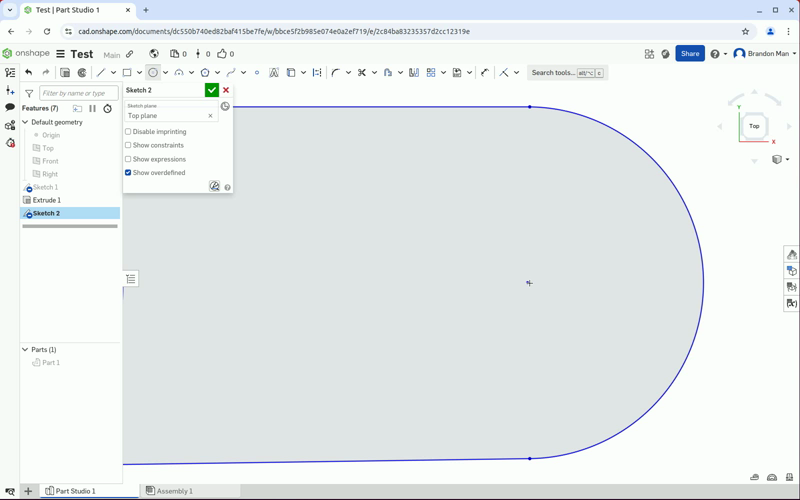
scroll(6)
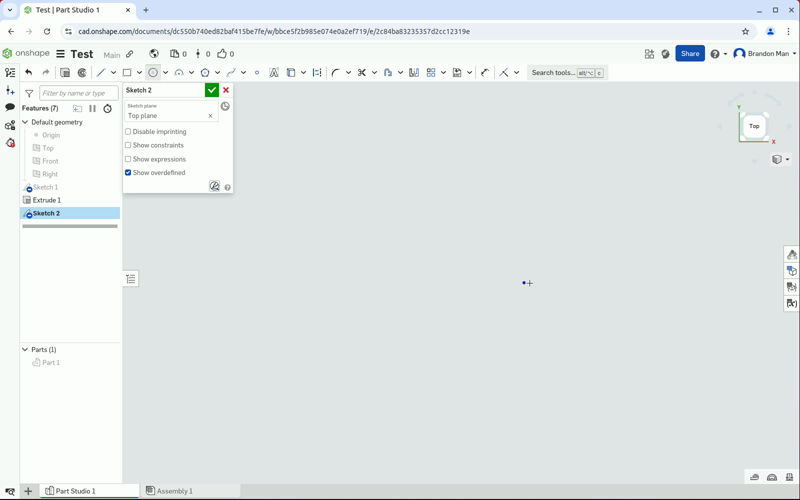
click(529, 282)
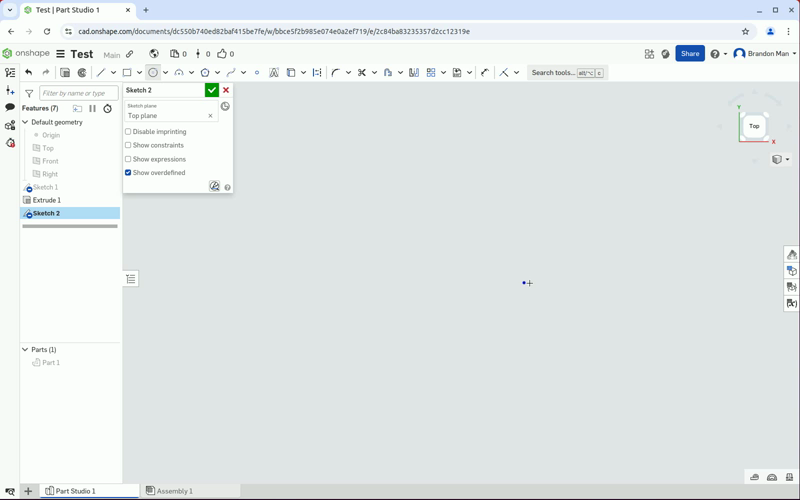
scroll(-6)
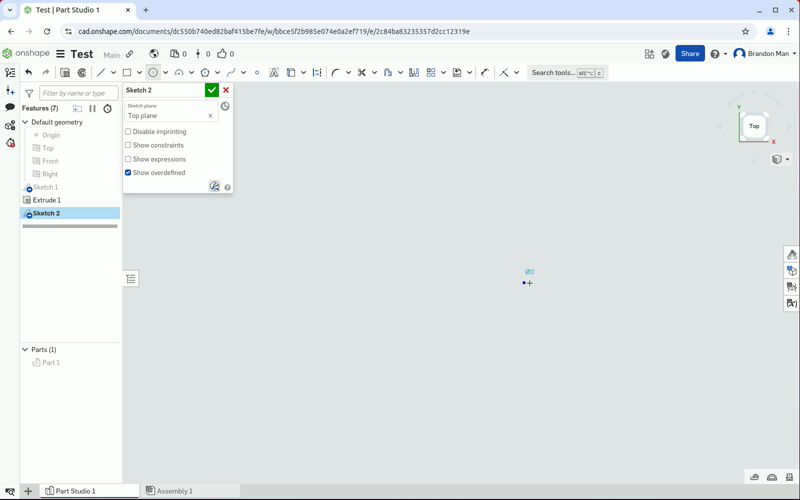
scroll(-6)
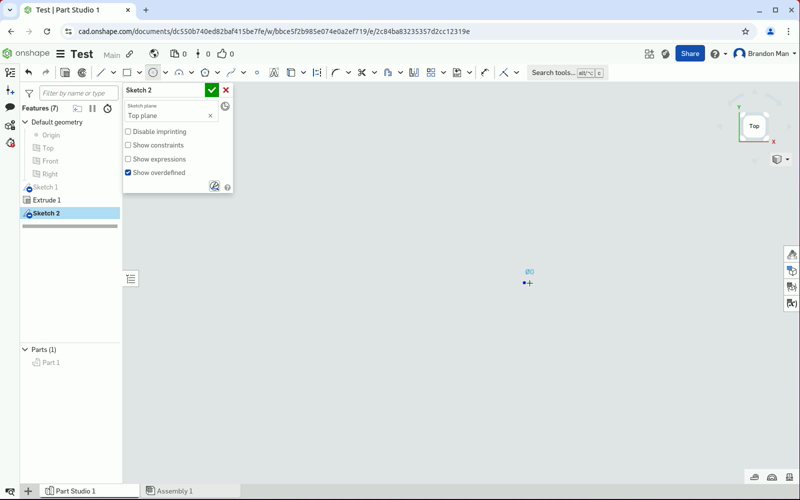
scroll(-6)
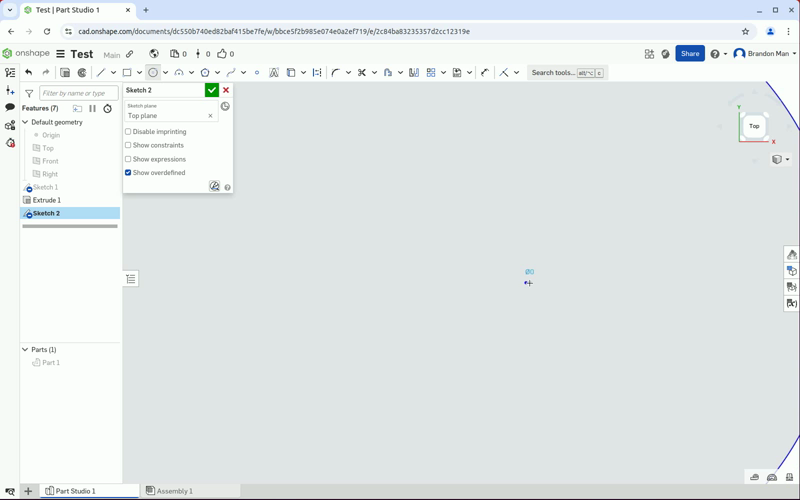
scroll(-6)
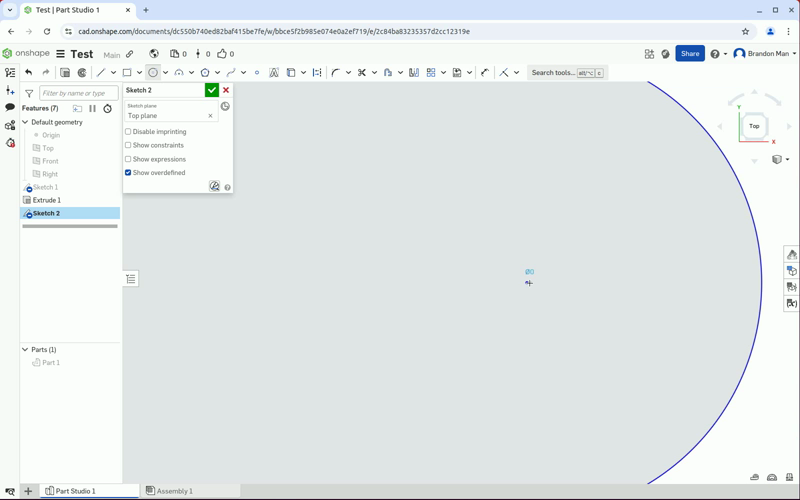
scroll(-6)
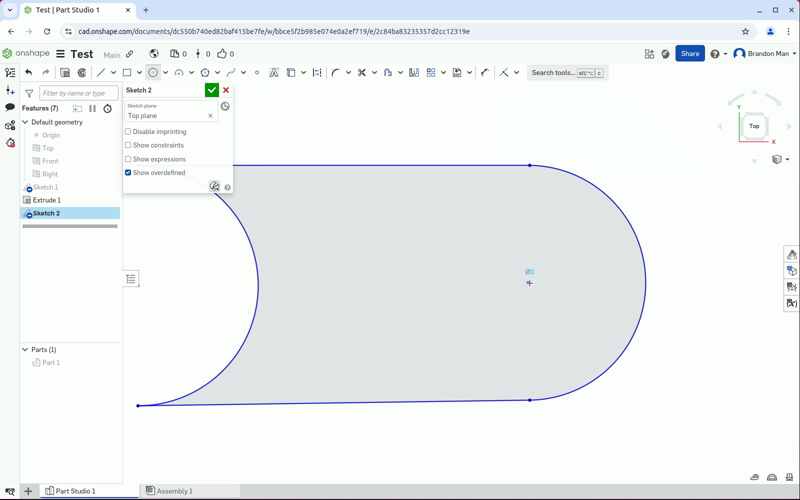
scroll(-6)
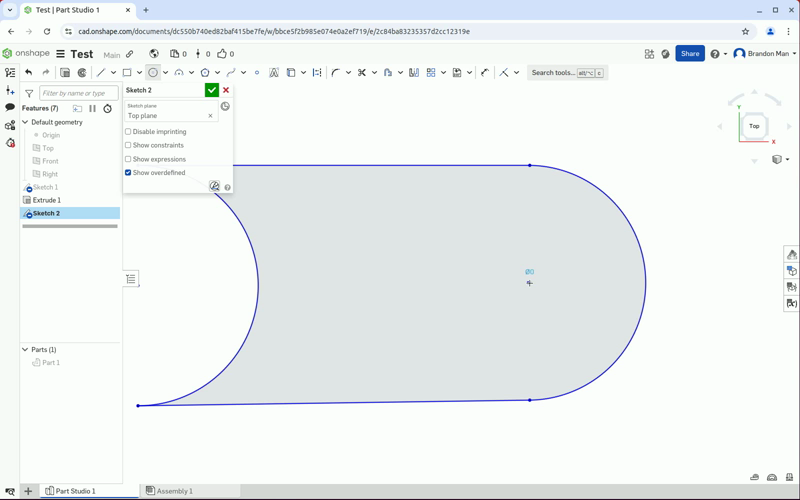
scroll(-6)
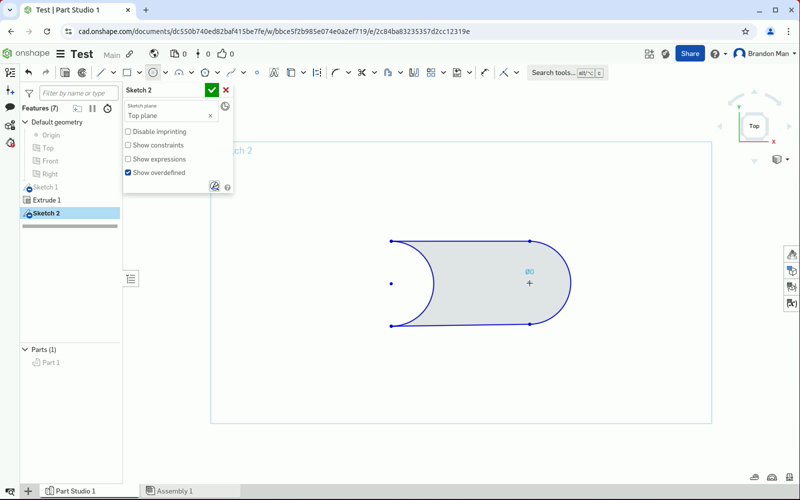
key_up(shift)
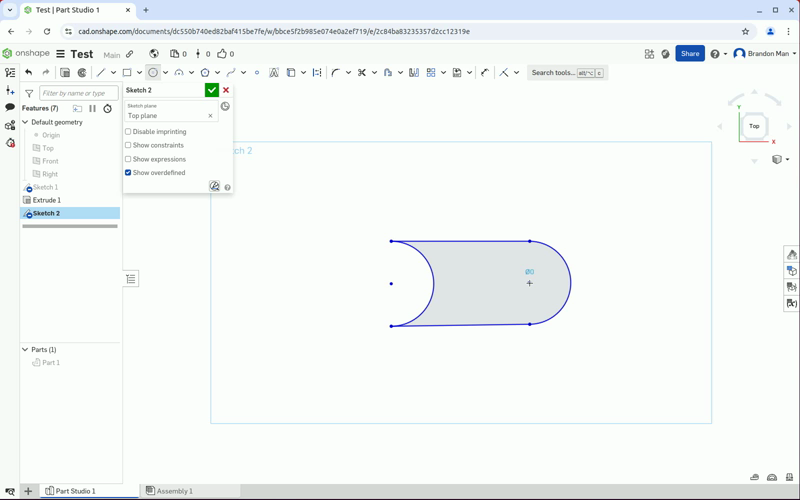
mouse_move(554, 282)
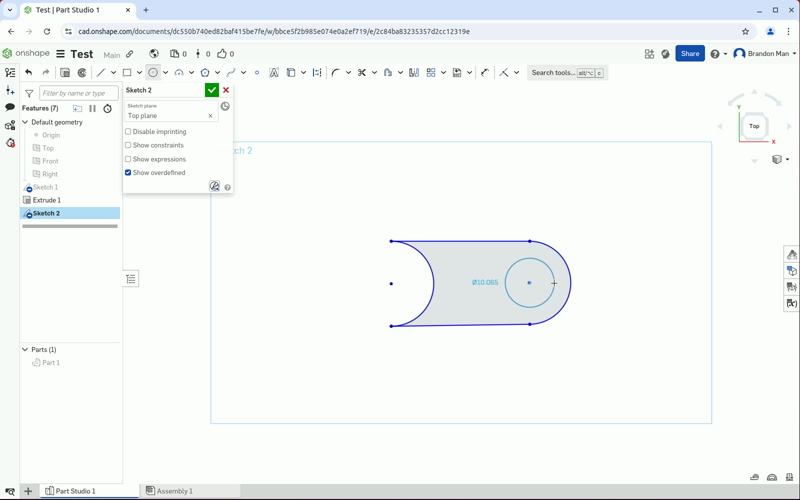
click(554, 282)
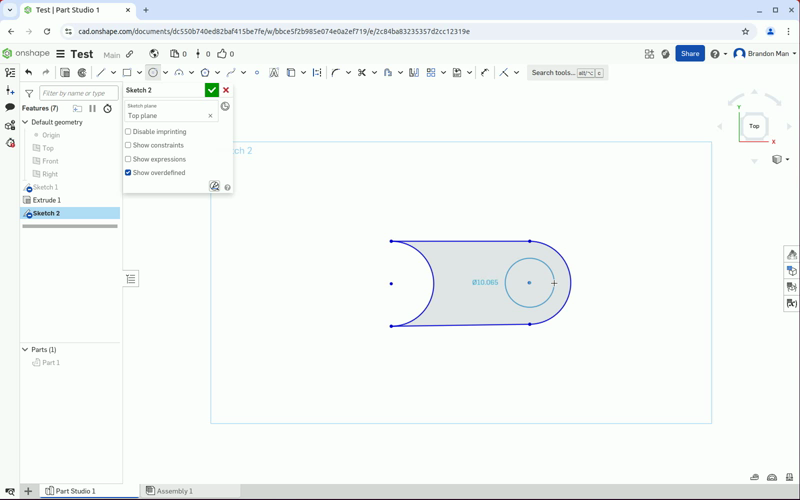
key(esc)
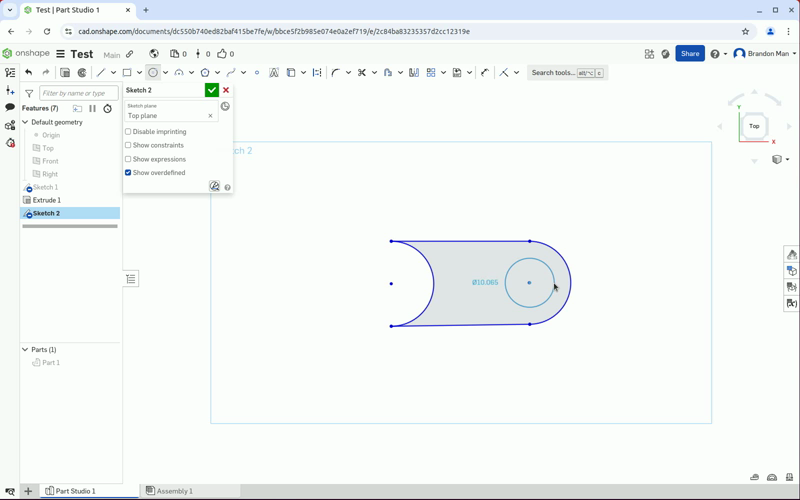
mouse_move(485, 305)
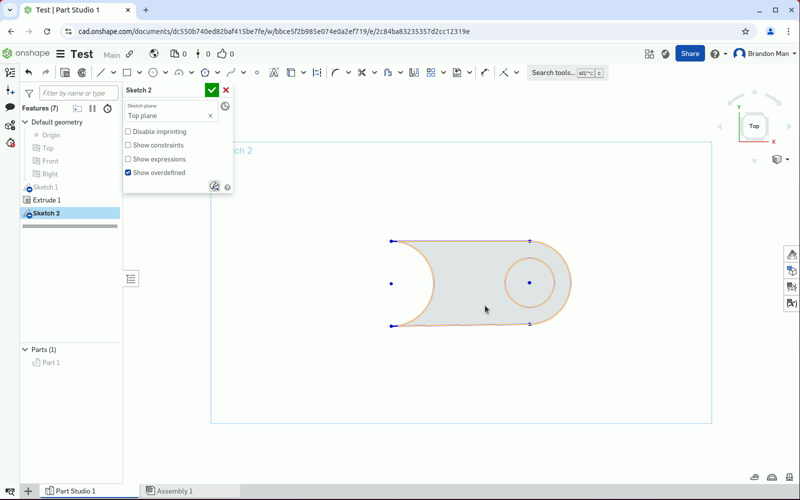
click(485, 305)
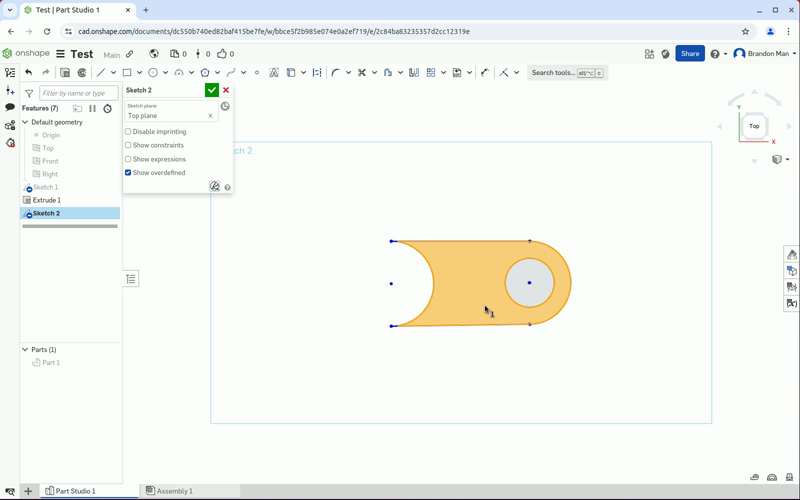
mouse_move(73, 352)
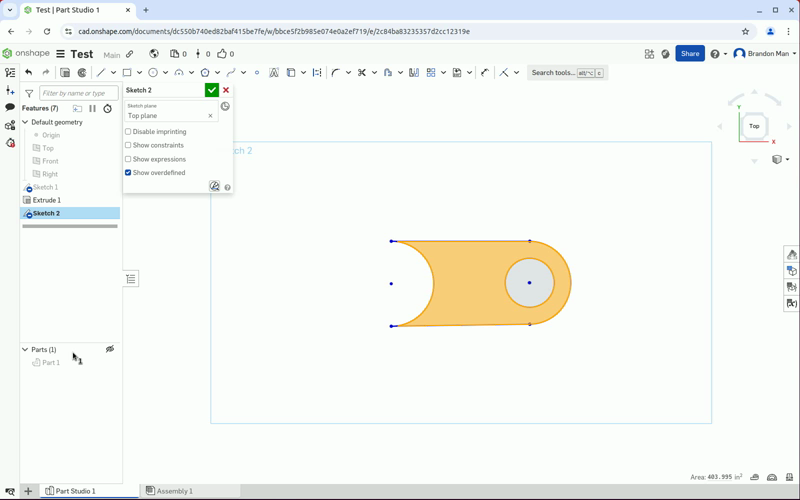
key(shift+y)
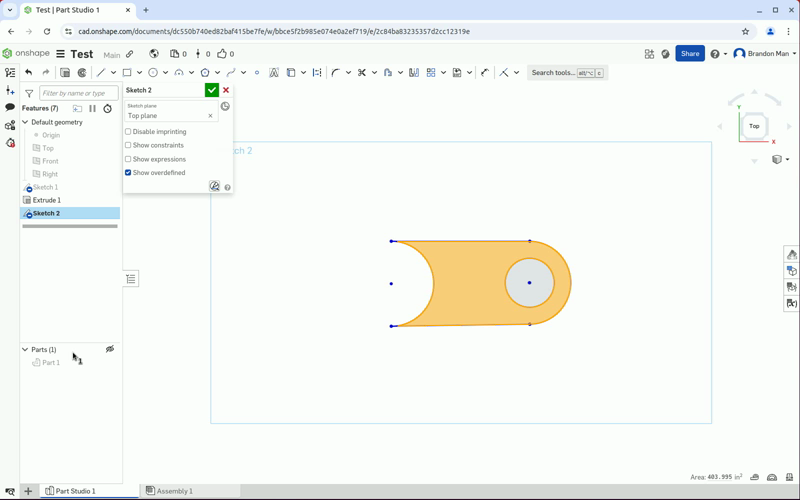
key(shift+e)
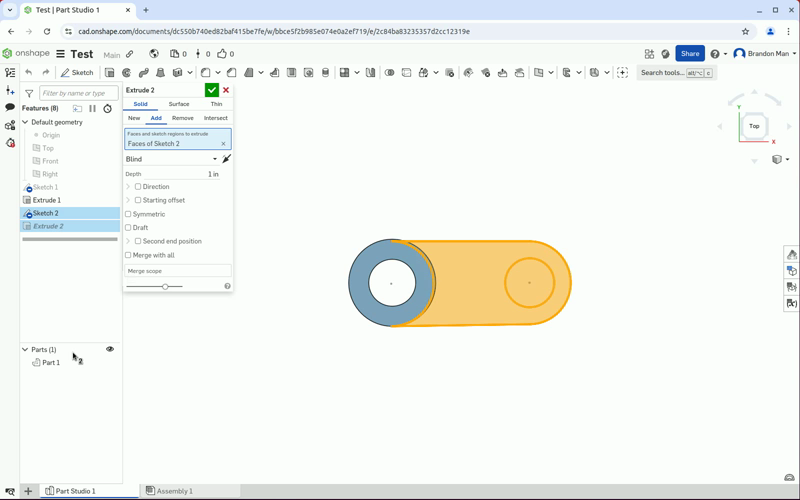
mouse_move(143, 106)
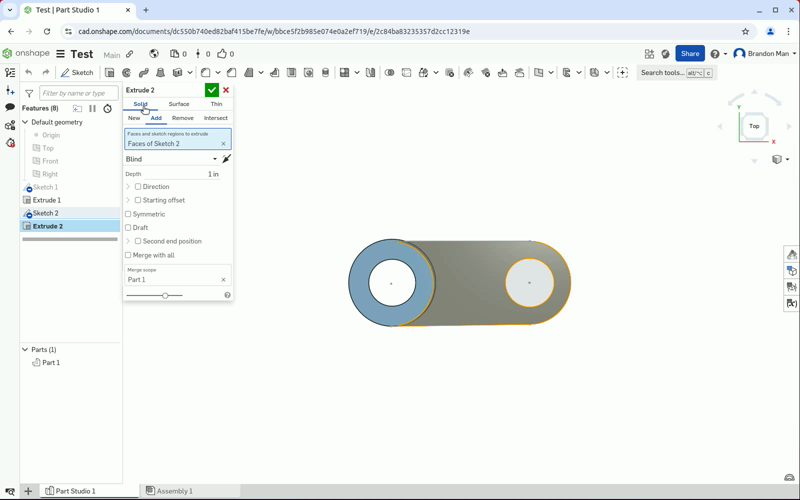
click(143, 106)
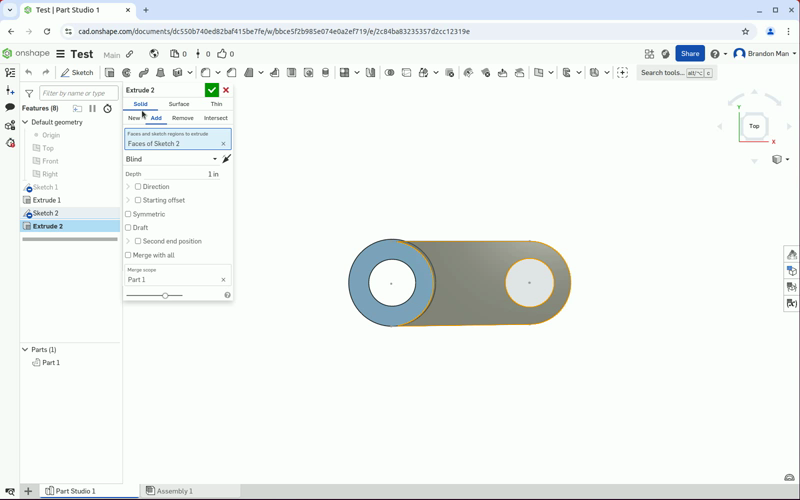
mouse_move(137, 120)
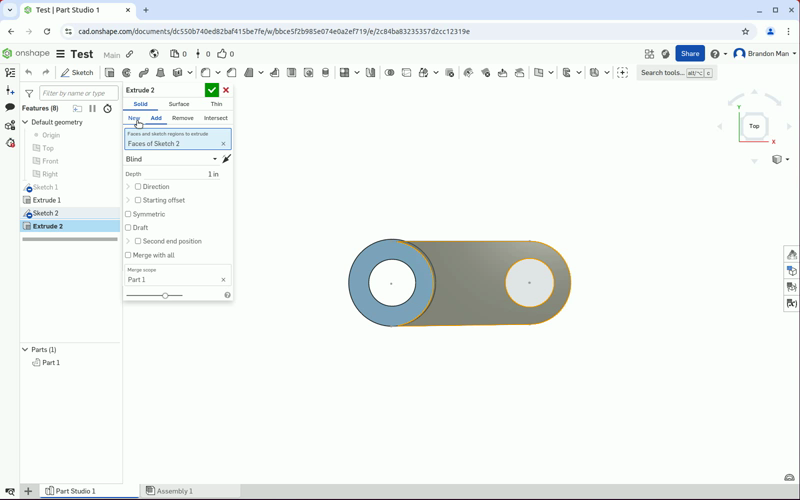
click(137, 120)
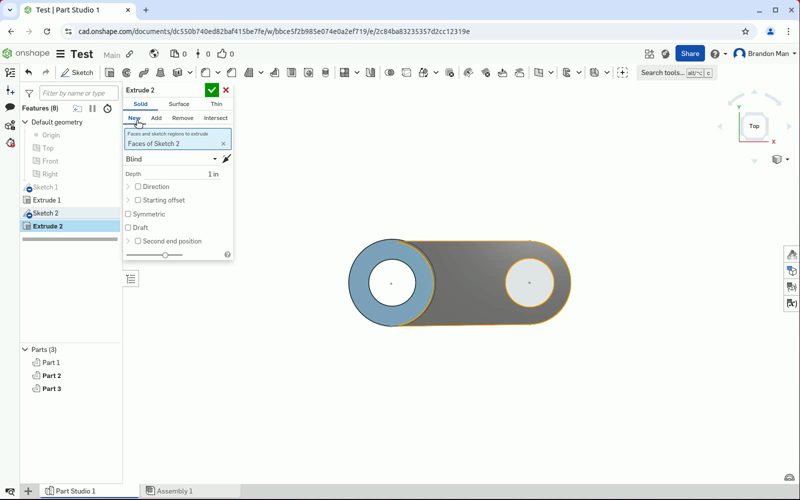
key(tab, 4)
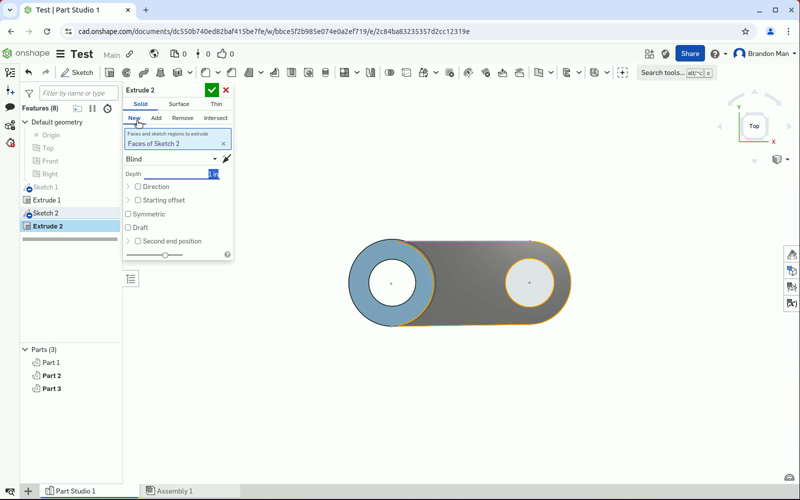
text(7.703)
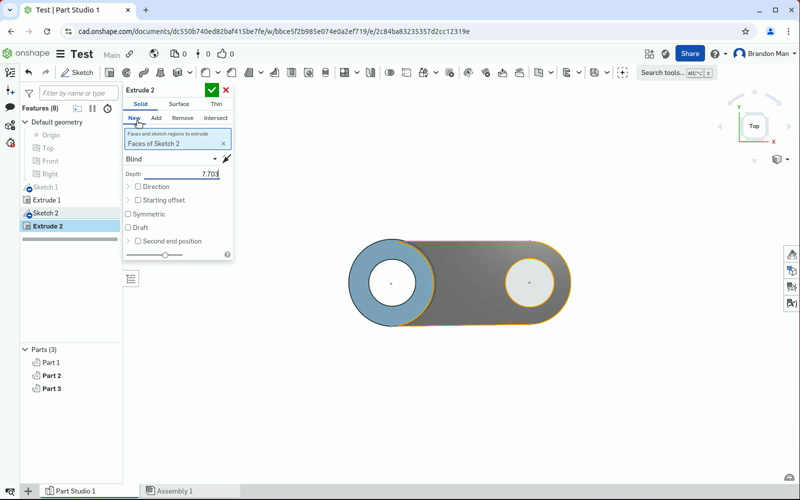
key(enter)
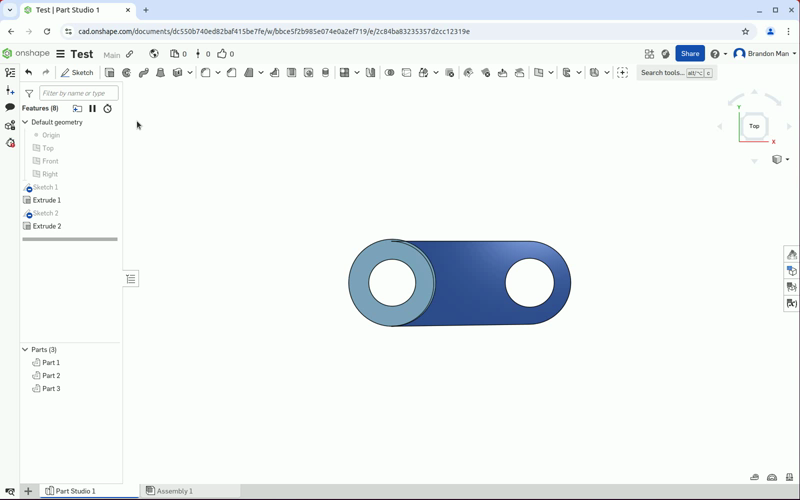
key(shift+h)
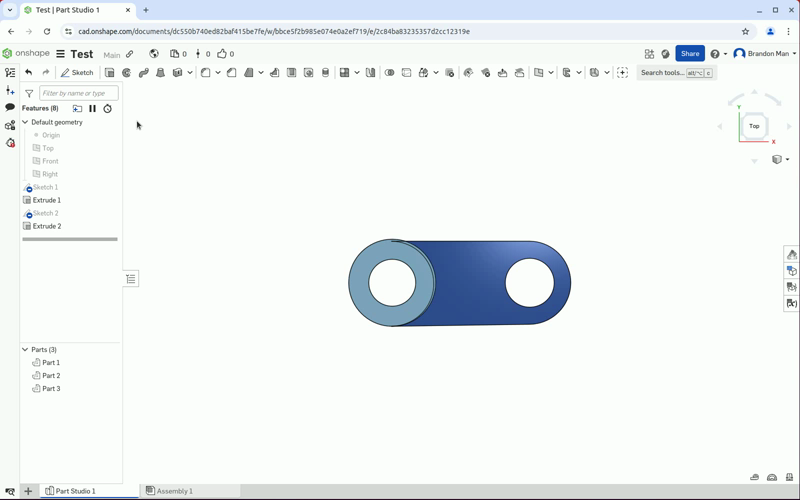
key(shift+h)
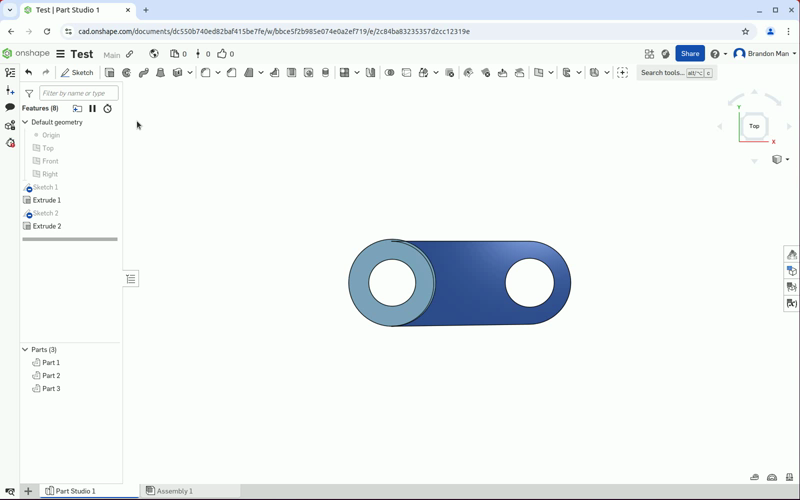
mouse_move(73, 189)
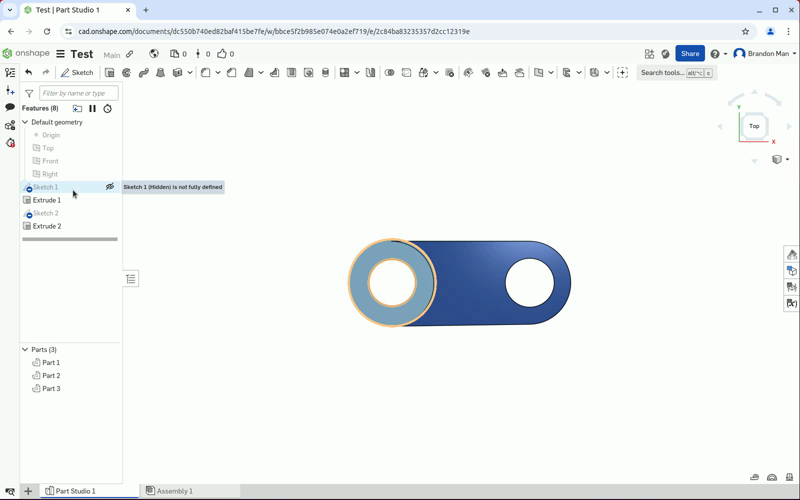
click(73, 189)
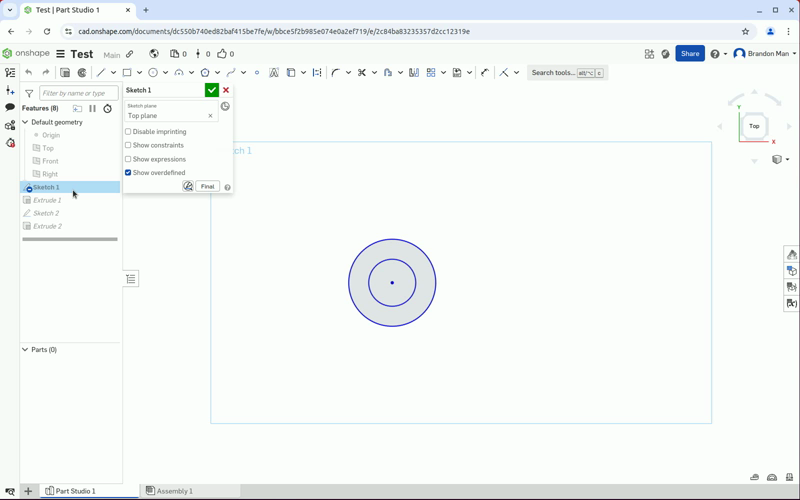
mouse_move(229, 92)
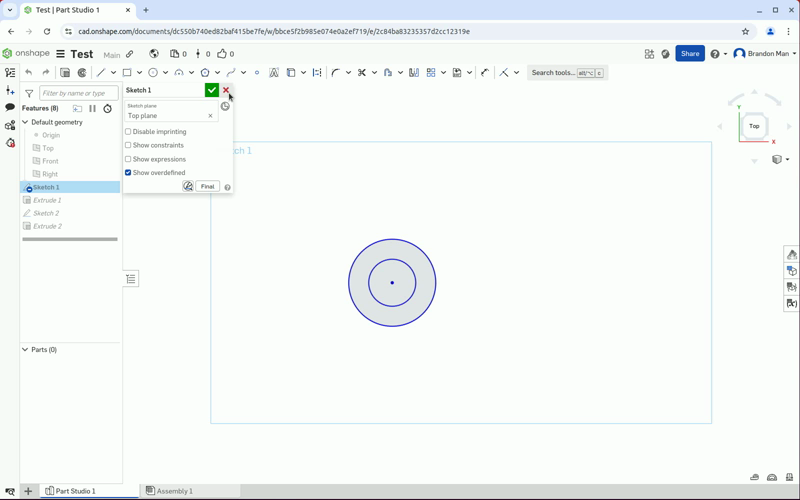
click(229, 92)
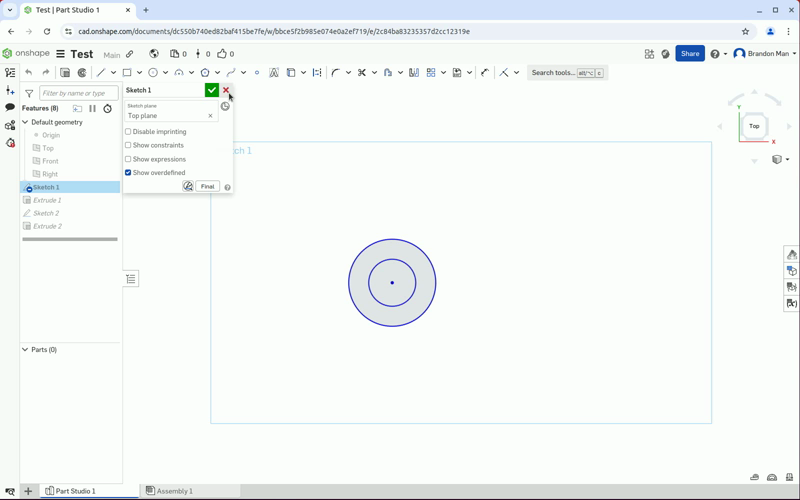
key(shift+s)
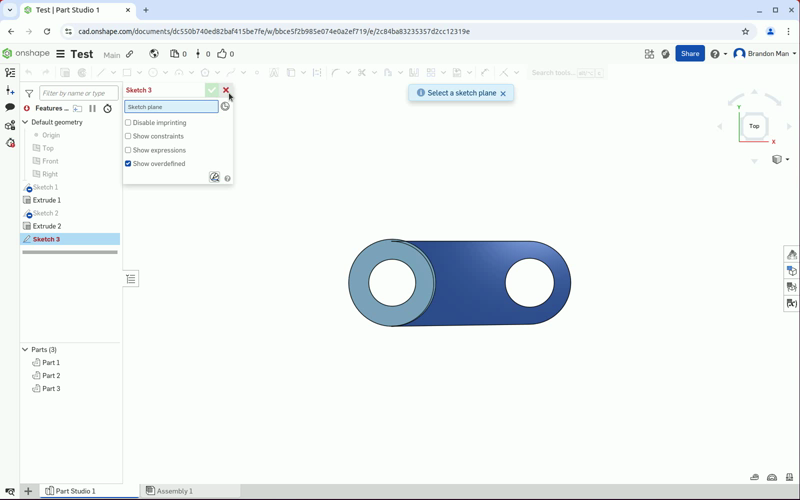
mouse_move(73, 150)
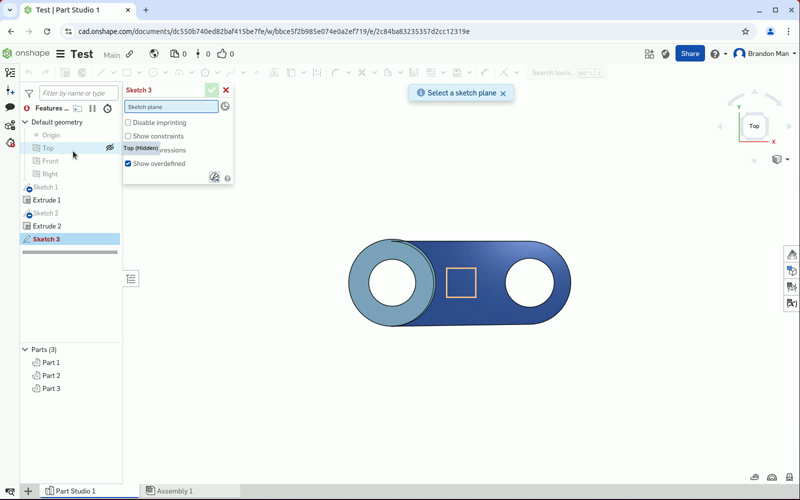
click(73, 150)
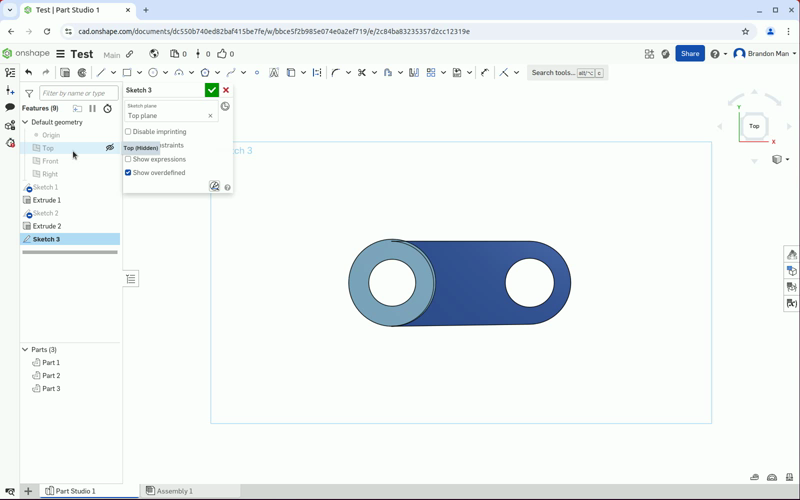
mouse_move(73, 352)
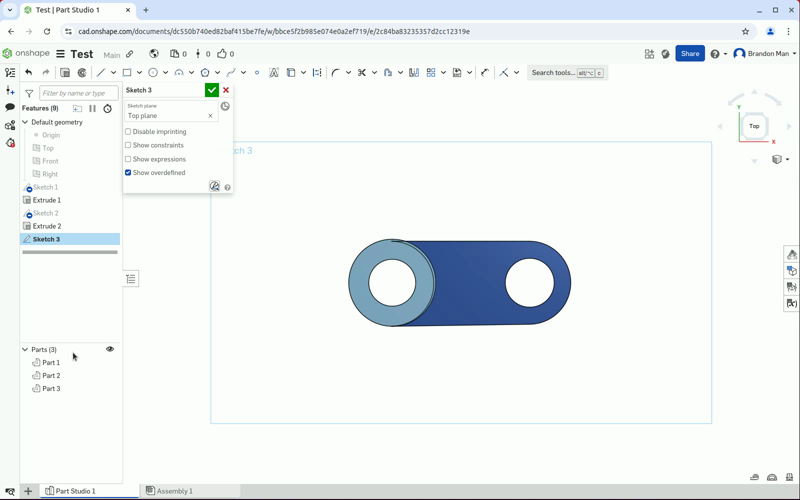
key(y)
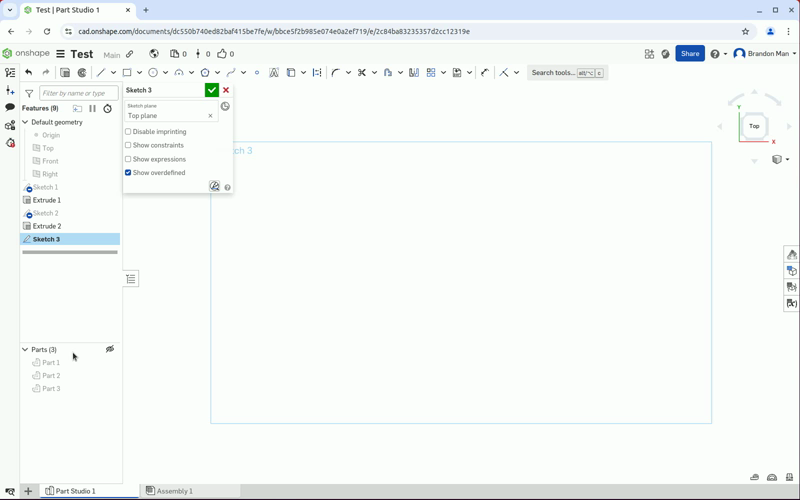
key(c)
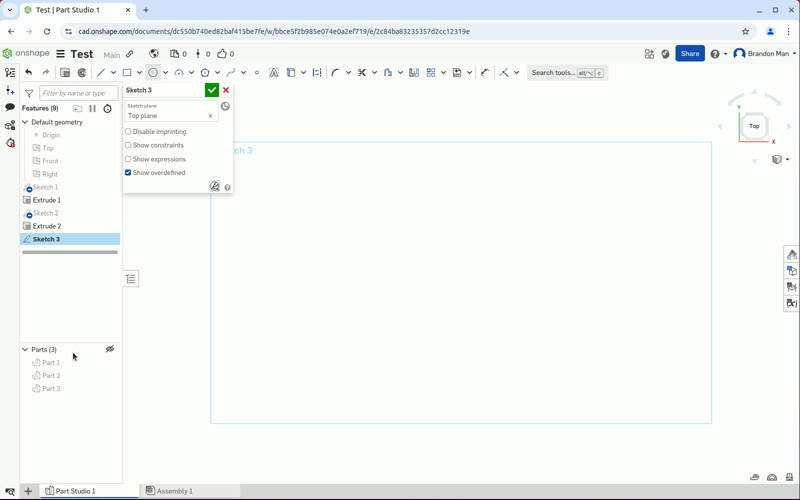
key_down(shift)
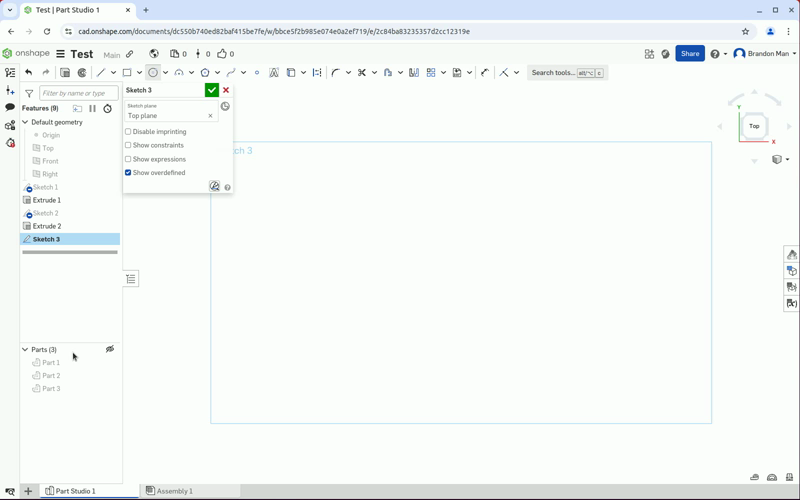
mouse_move(392, 282)
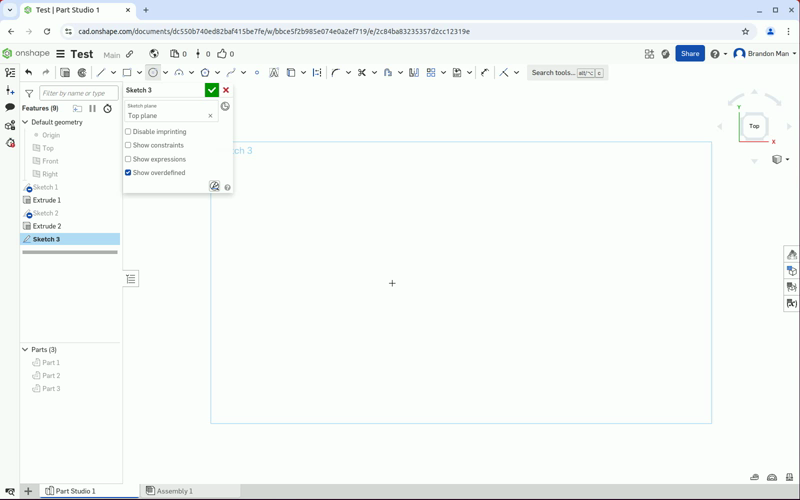
click(392, 282)
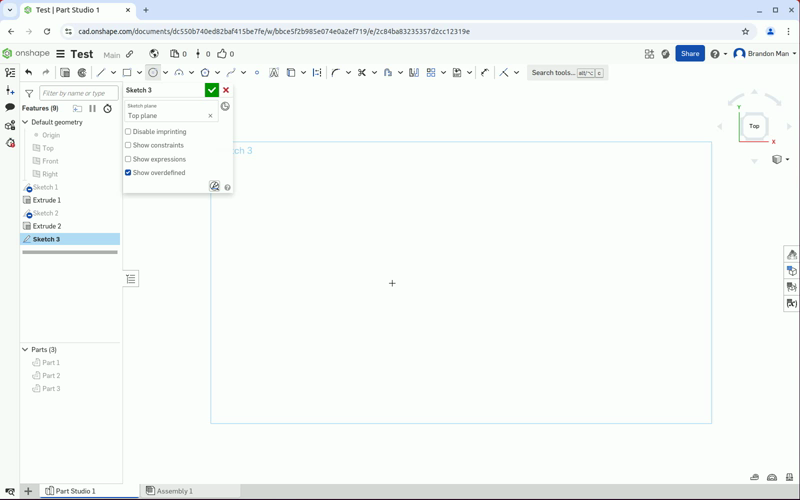
key_up(shift)
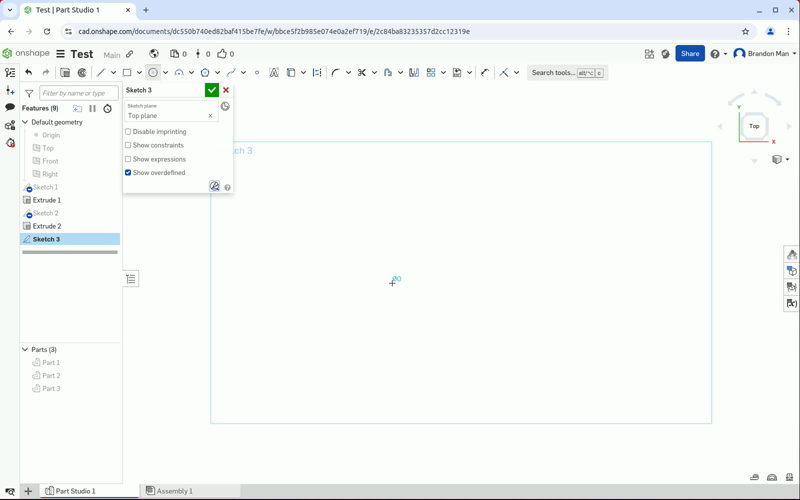
mouse_move(435, 282)
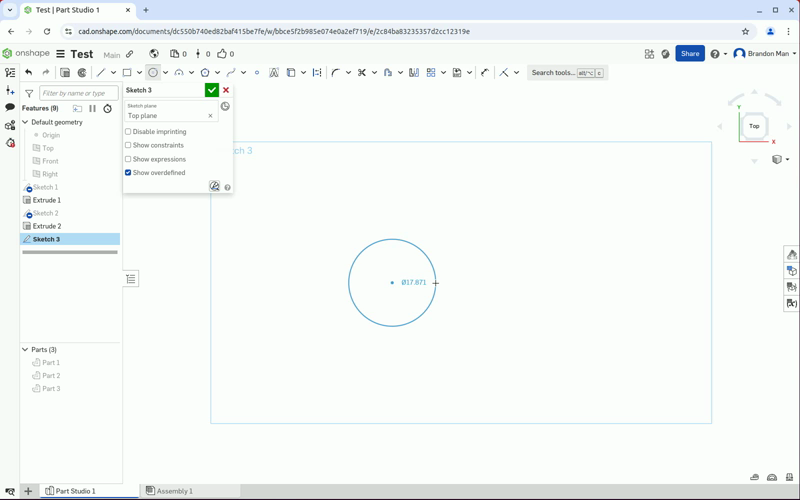
click(435, 282)
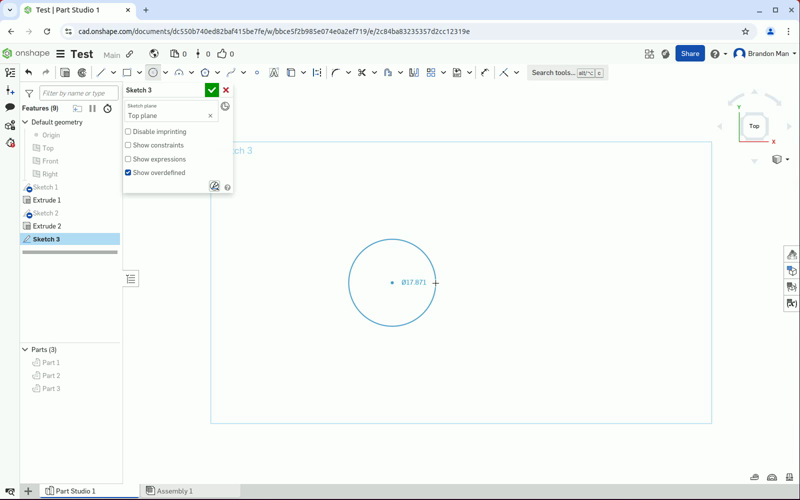
key(esc)
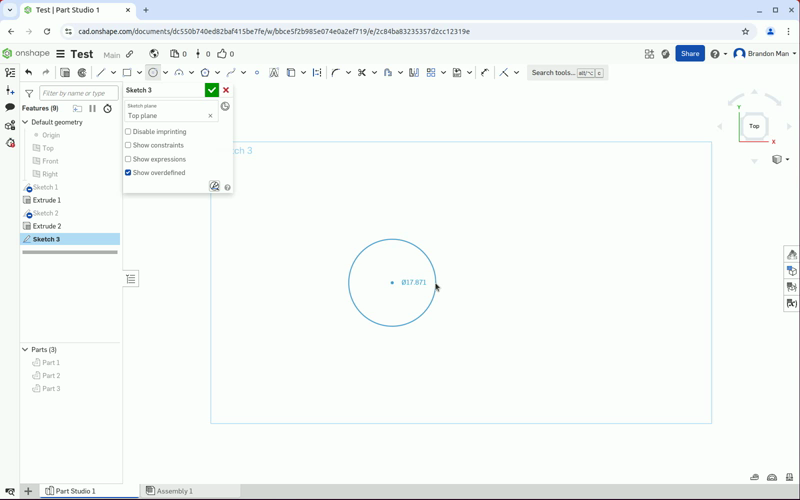
key(c)
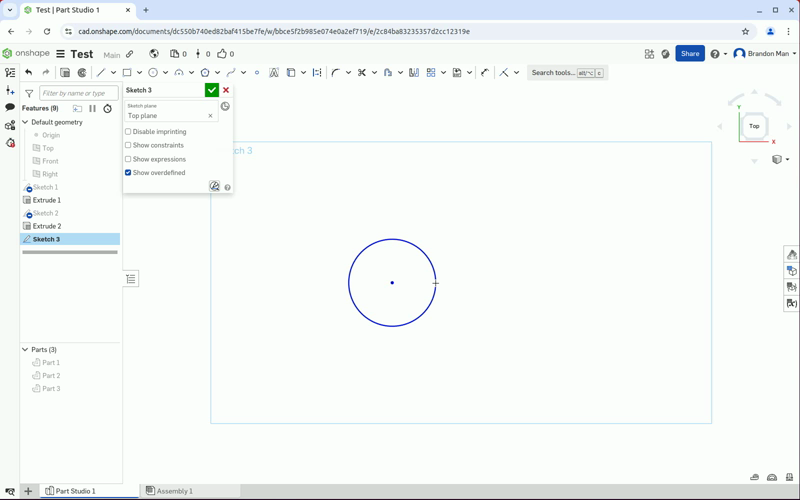
key_down(shift)
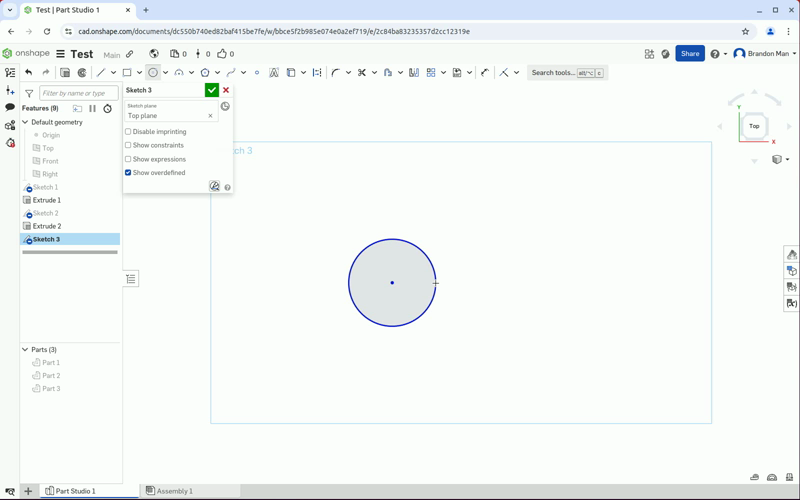
mouse_move(392, 282)
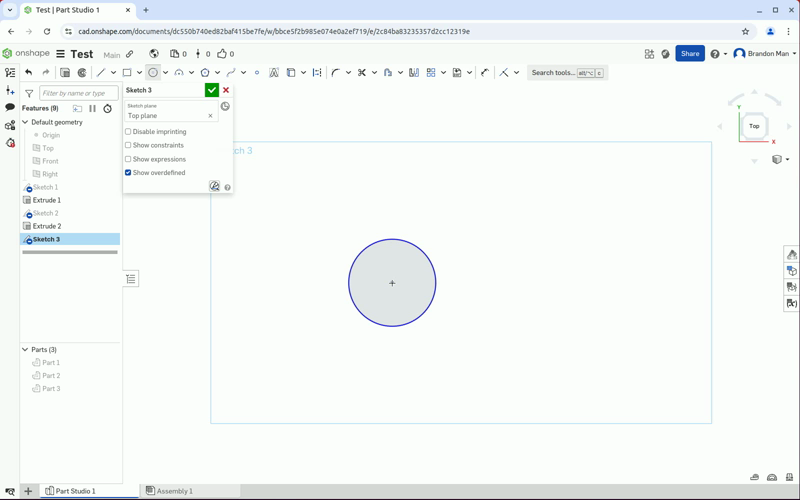
click(392, 282)
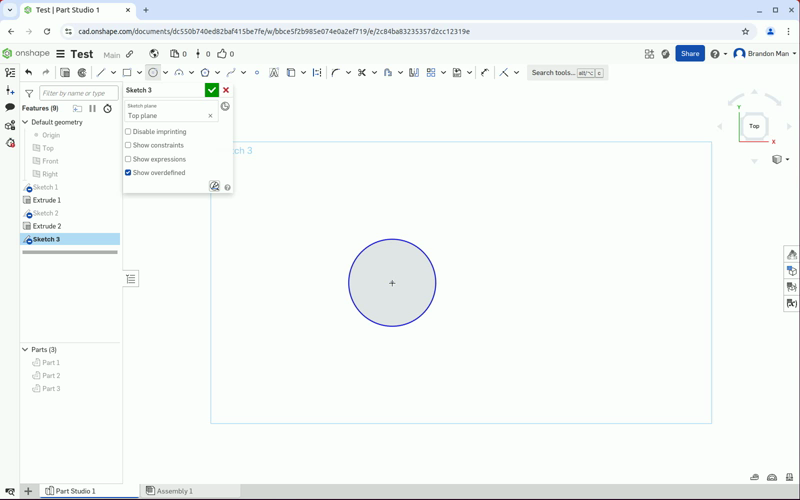
key_up(shift)
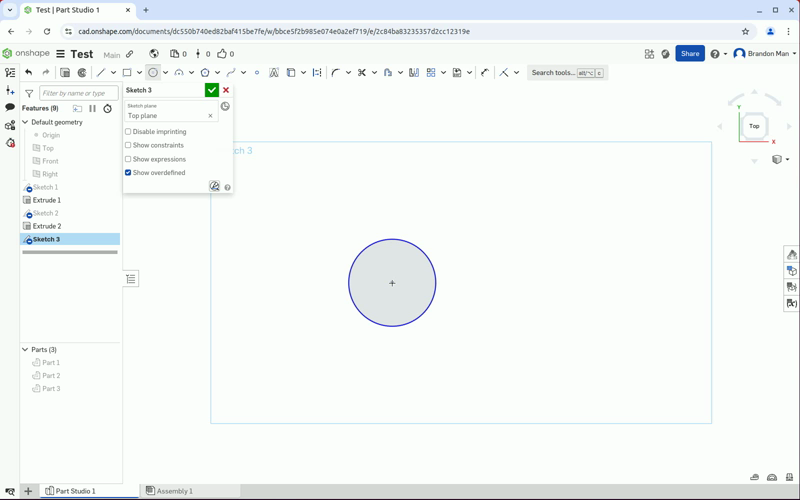
mouse_move(415, 282)
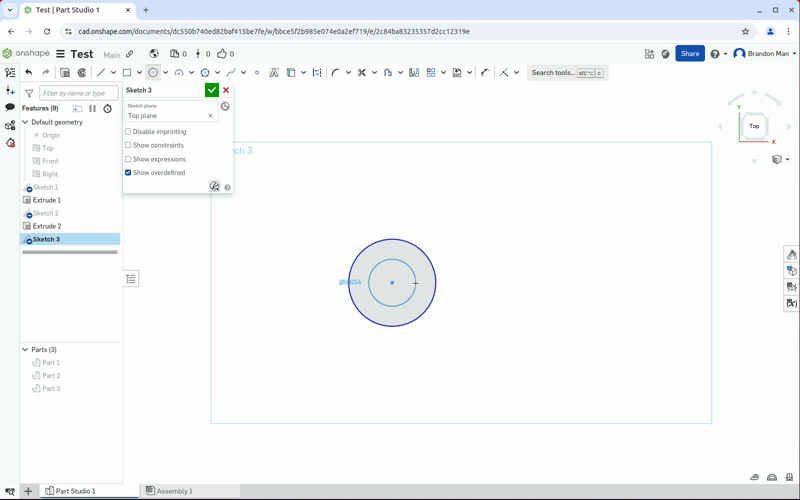
click(415, 282)
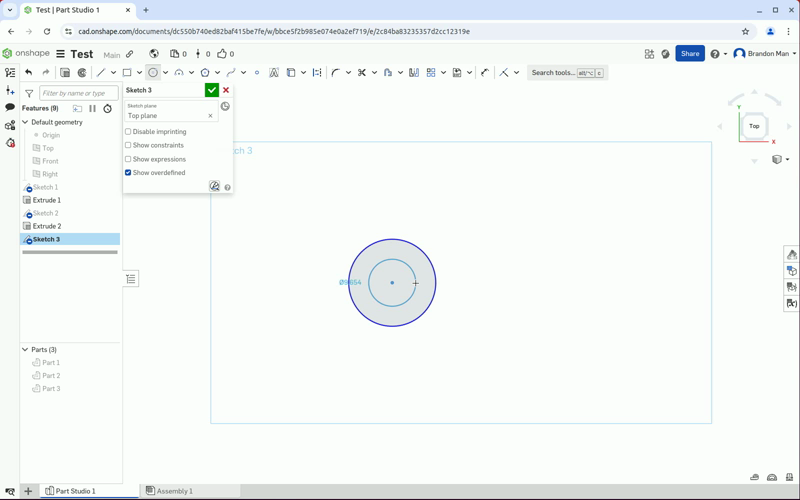
key(esc)
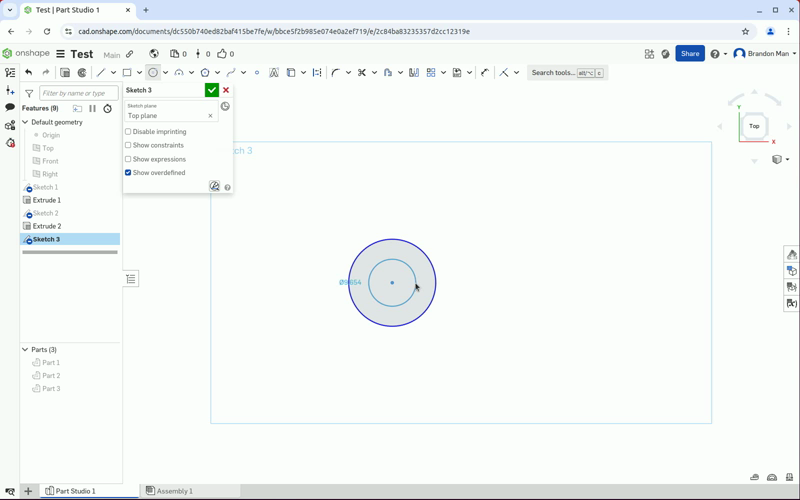
mouse_move(366, 302)
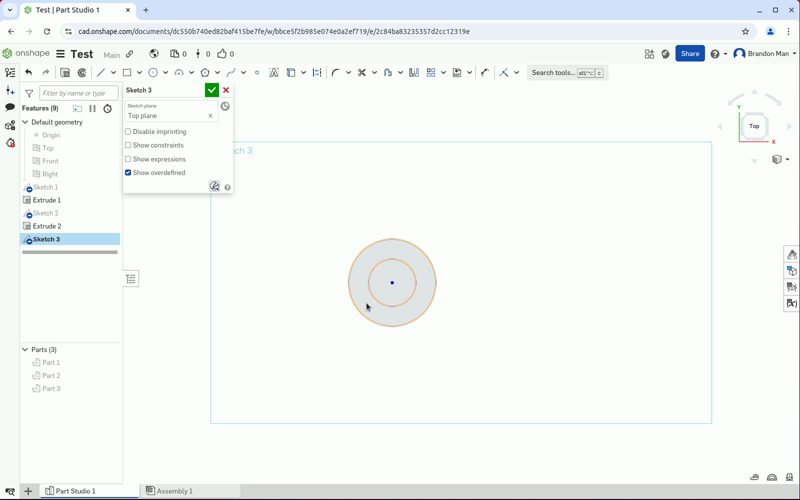
click(366, 302)
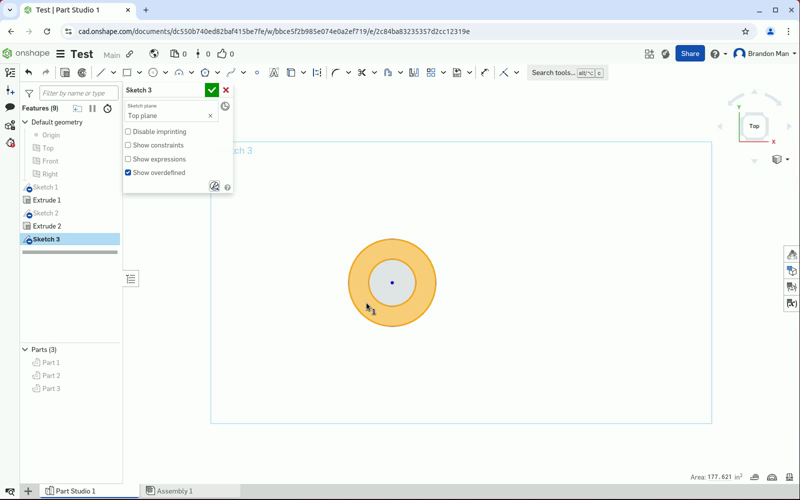
mouse_move(73, 352)
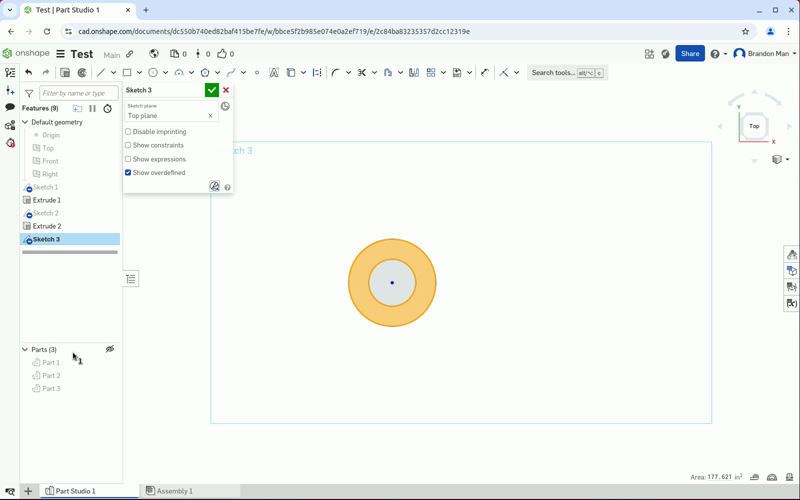
key(shift+y)
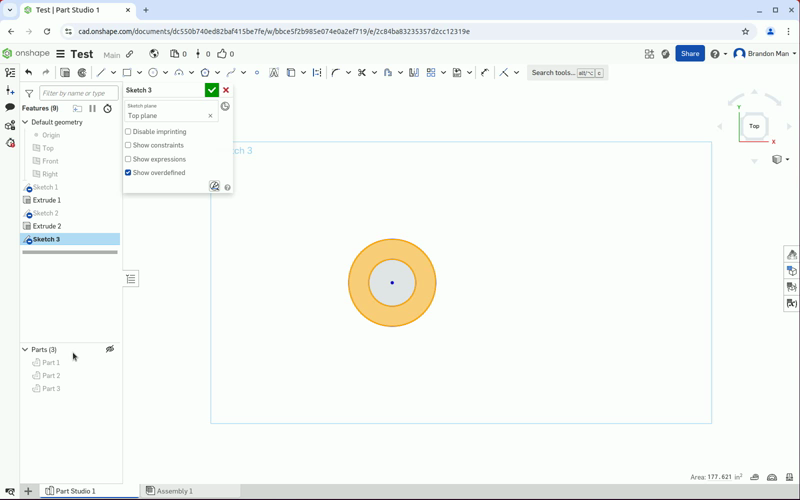
key(shift+e)
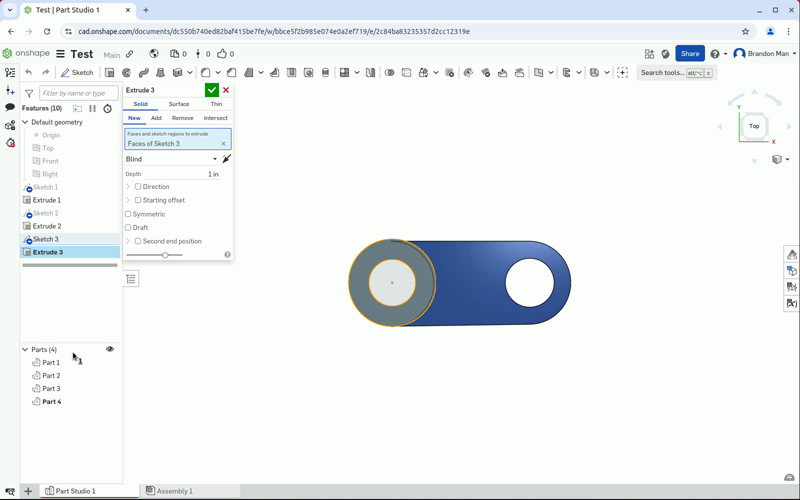
mouse_move(143, 106)
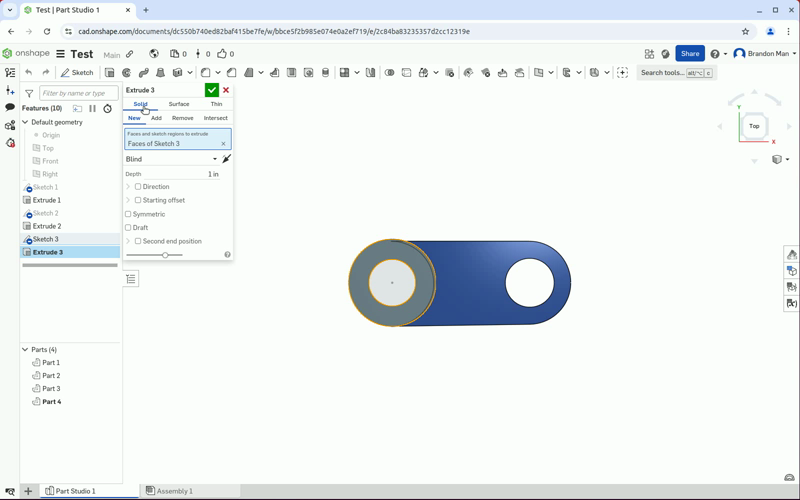
click(143, 106)
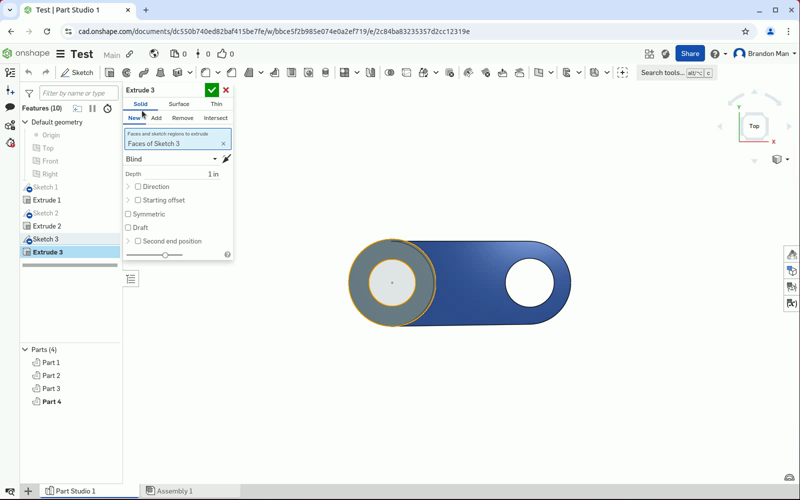
mouse_move(137, 120)
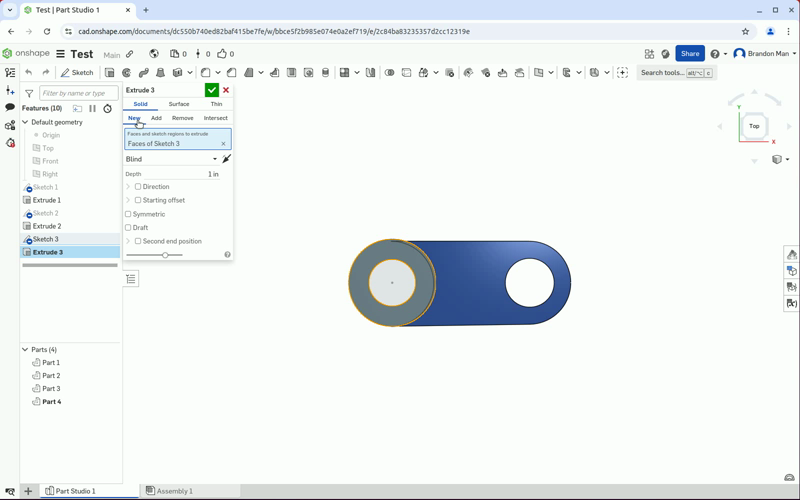
click(137, 120)
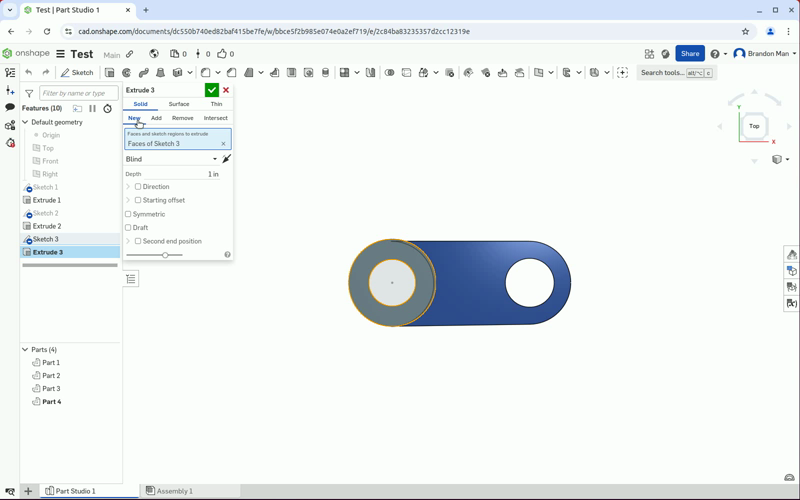
key(tab, 4)
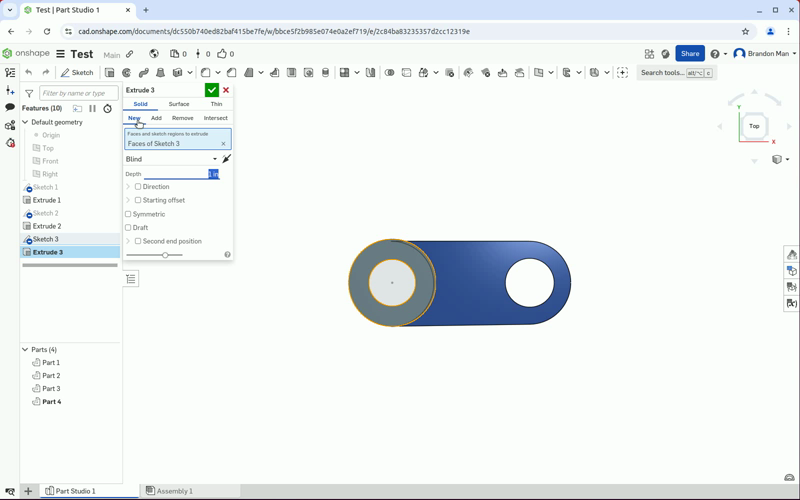
text(15.165)
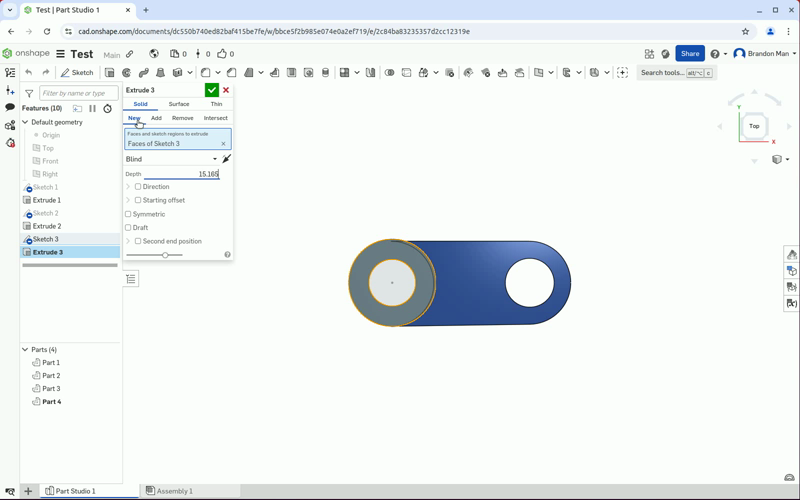
key(enter)
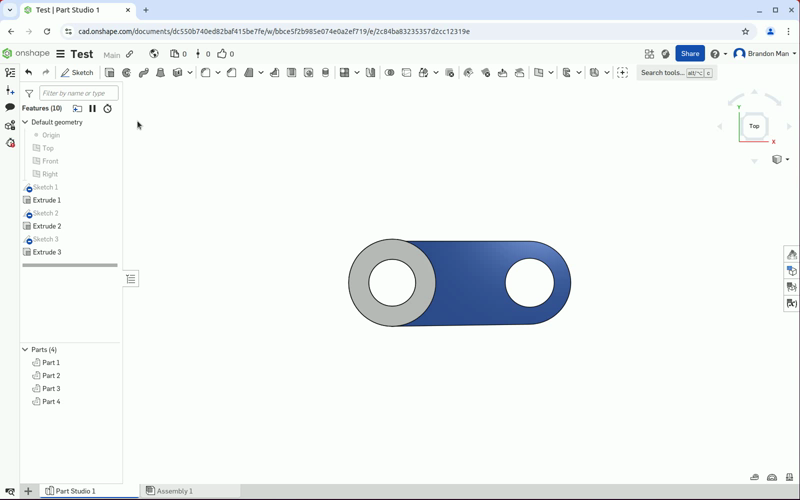
key(shift+h)
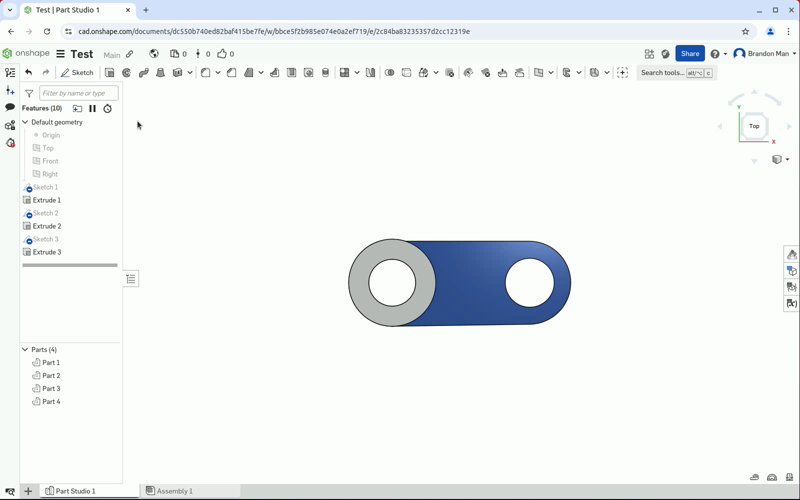
key(shift+h)
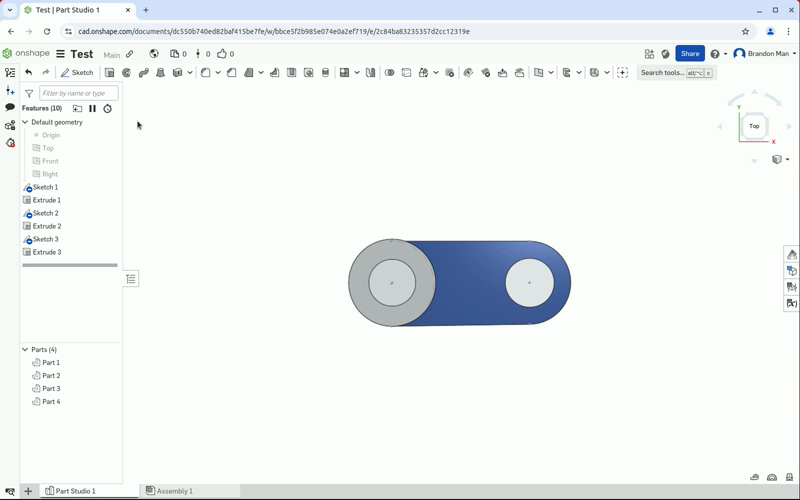
key(shift+7)
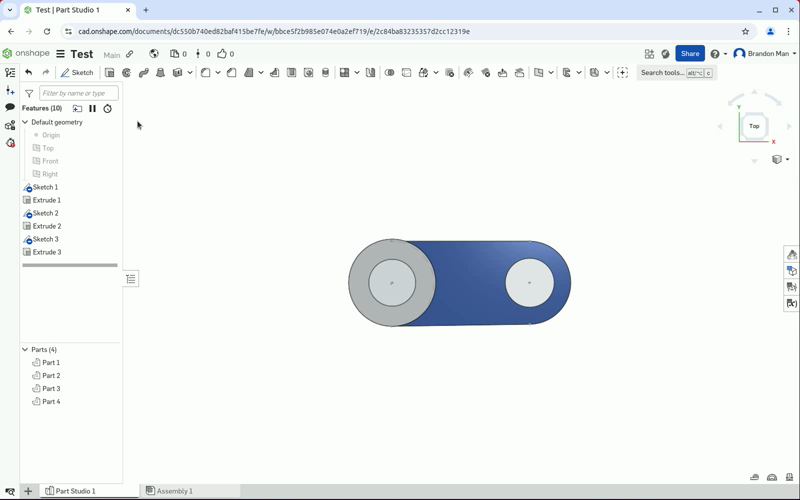
key(up, 3)
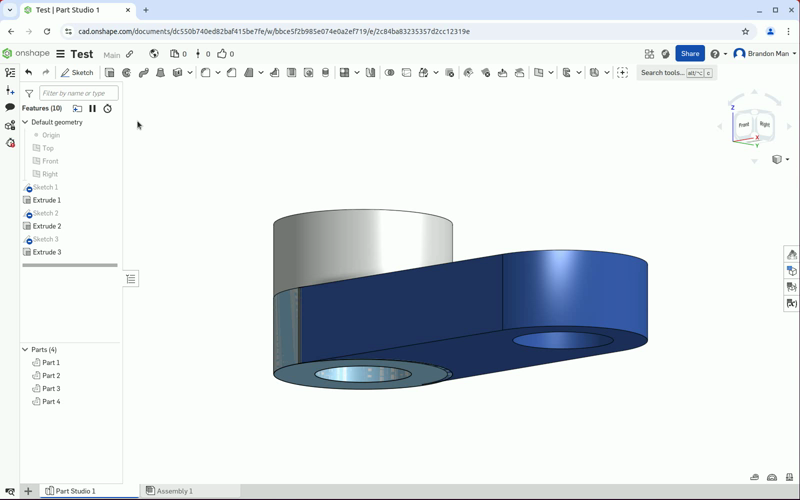
key(left, 3)
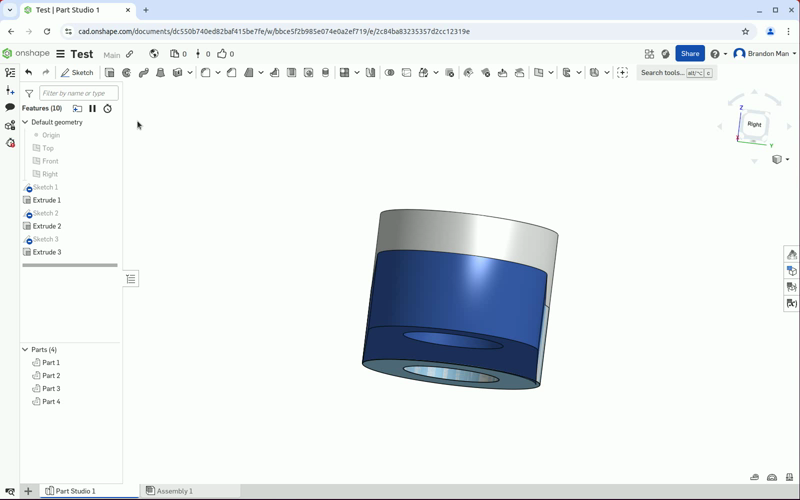
key(right, 3)
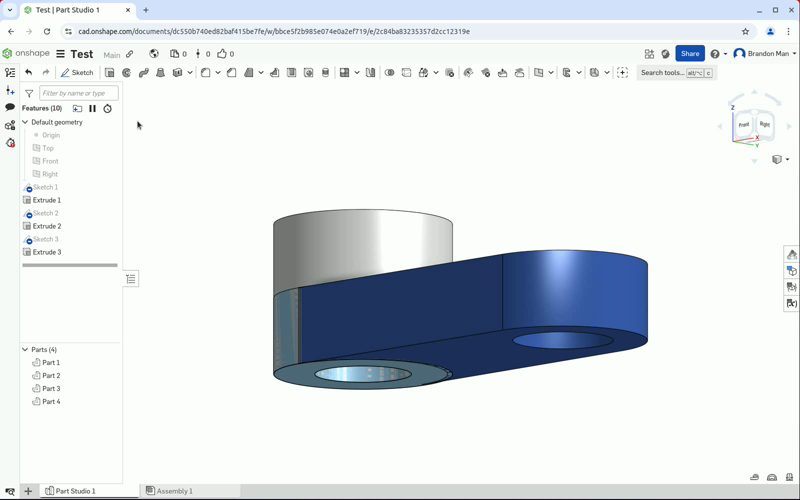
key(down, 3)
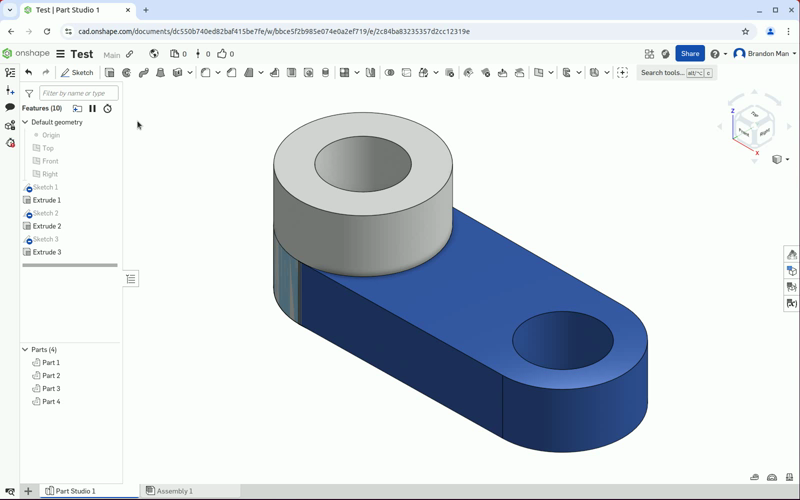
mouse_move(73, 189)
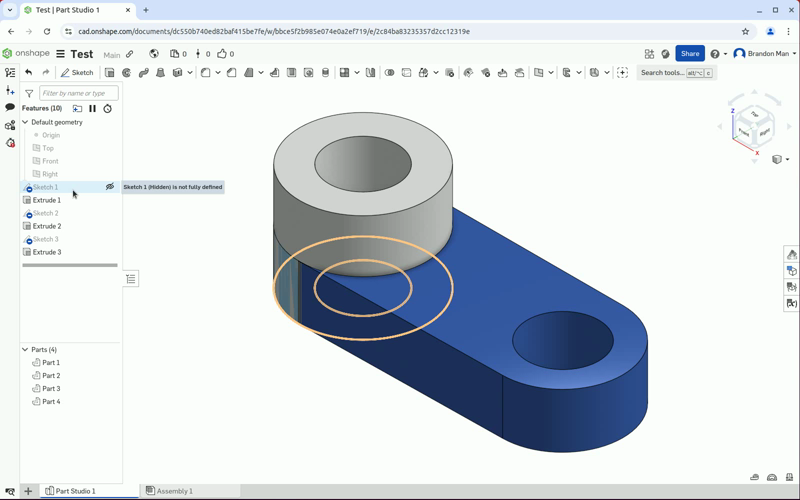
click(73, 189)